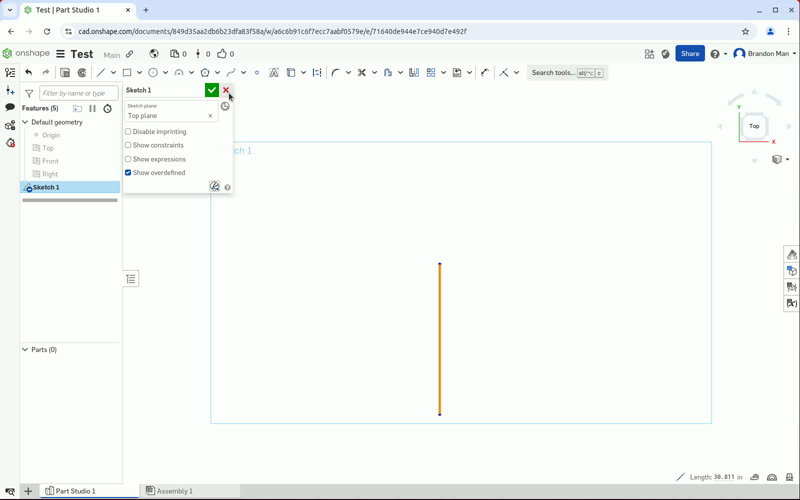
key(shift+h)
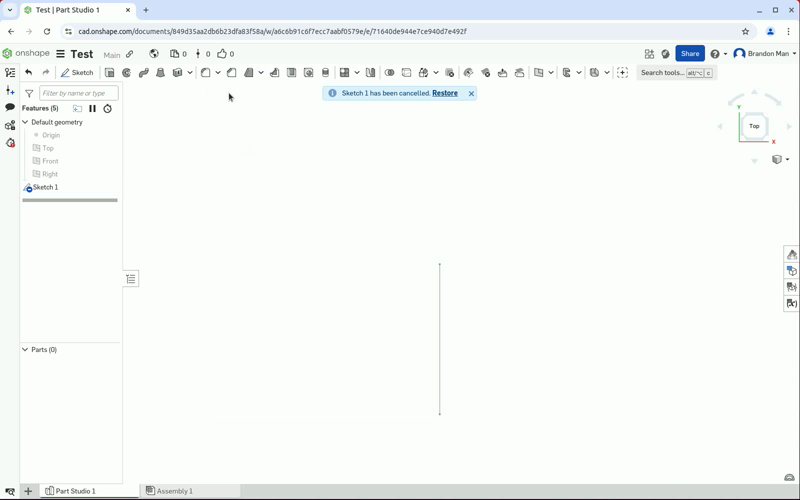
key(shift+s)
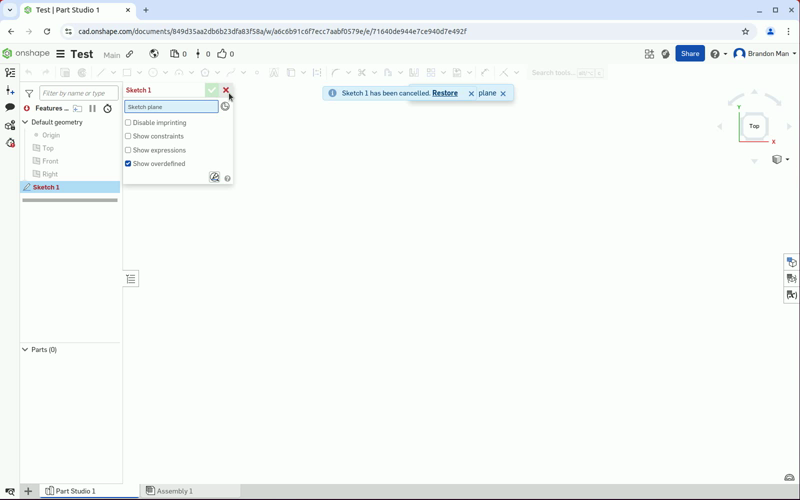
mouse_move(73, 150)
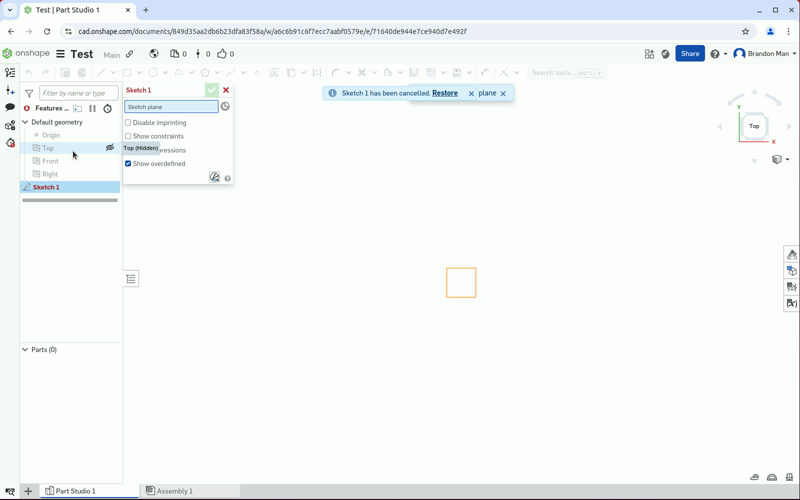
click(73, 150)
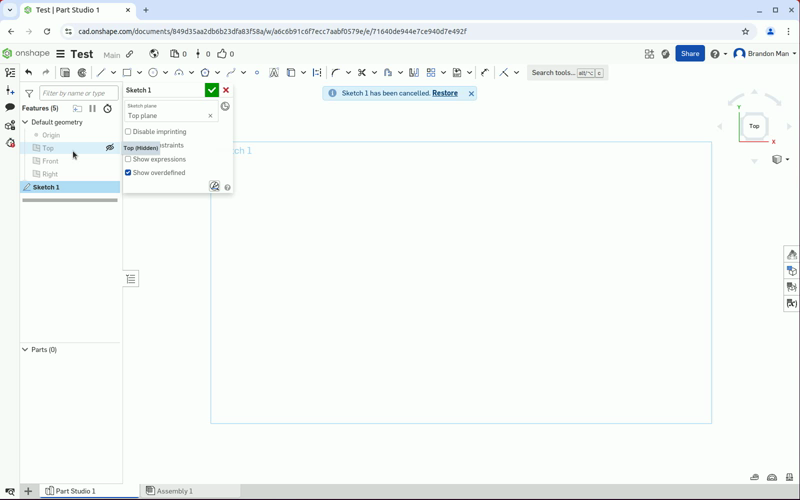
mouse_move(73, 352)
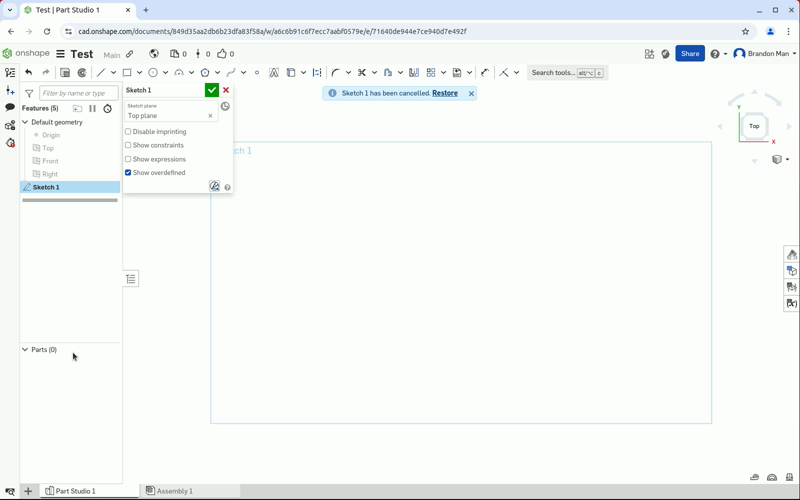
key(y)
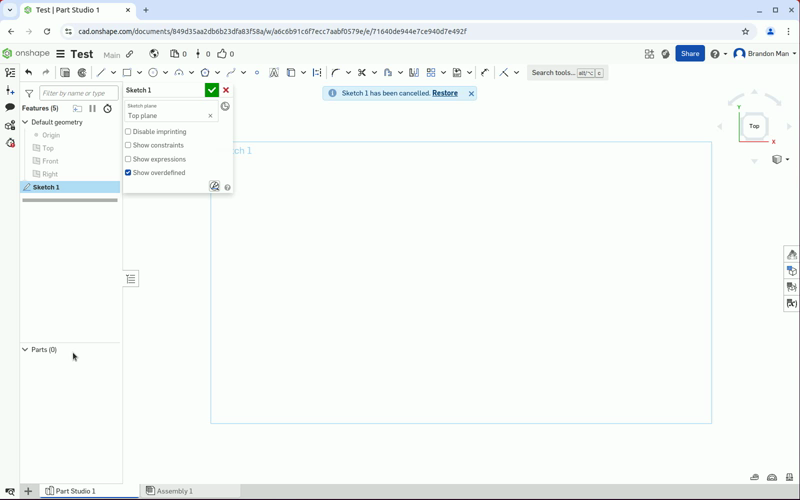
key(l)
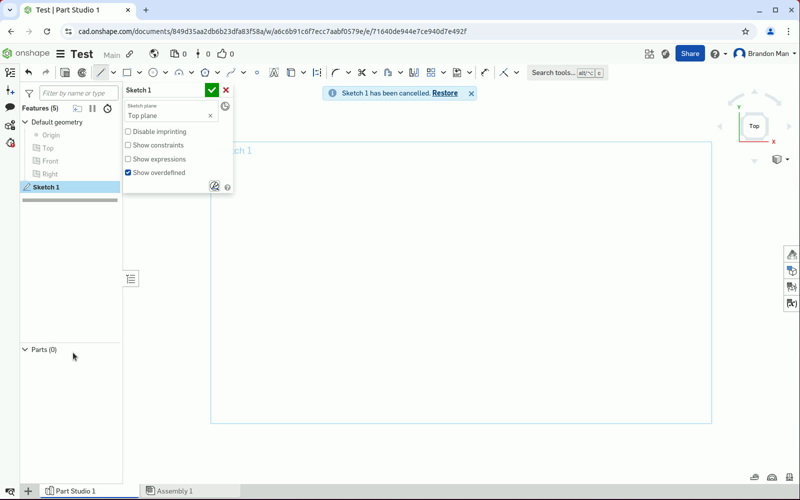
key_down(shift)
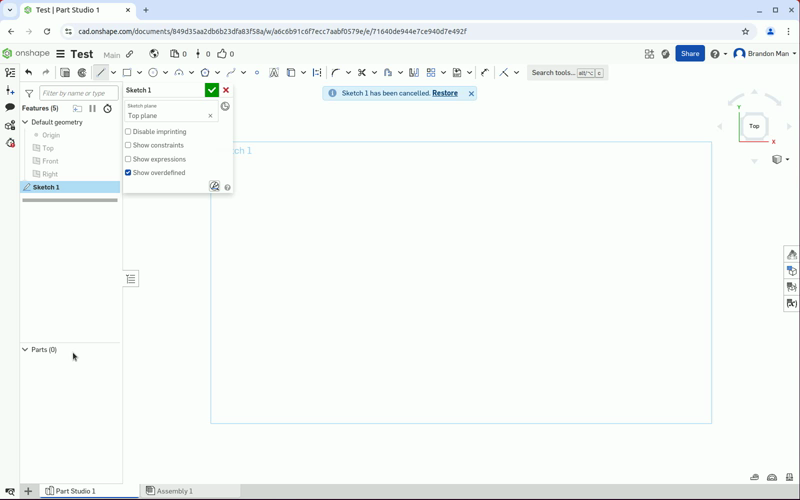
mouse_move(385, 357)
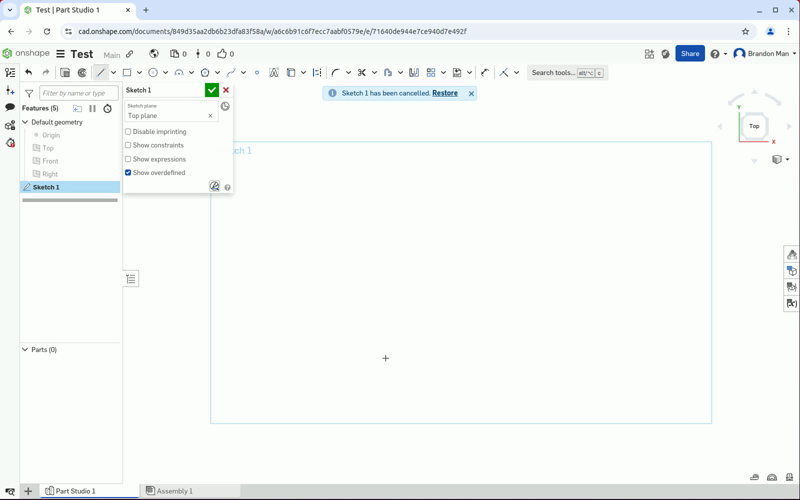
click(385, 357)
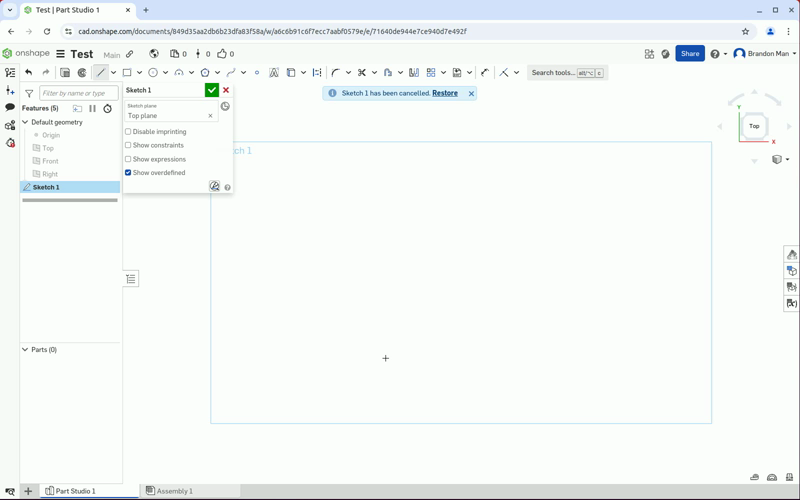
key_up(shift)
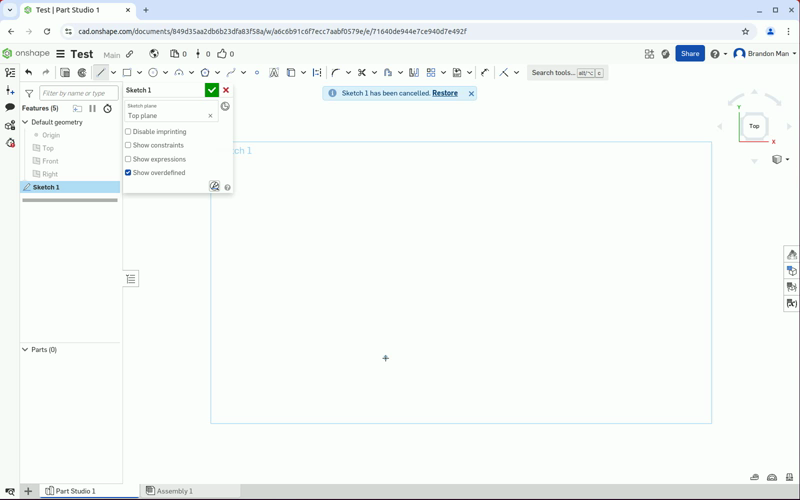
key_down(shift)
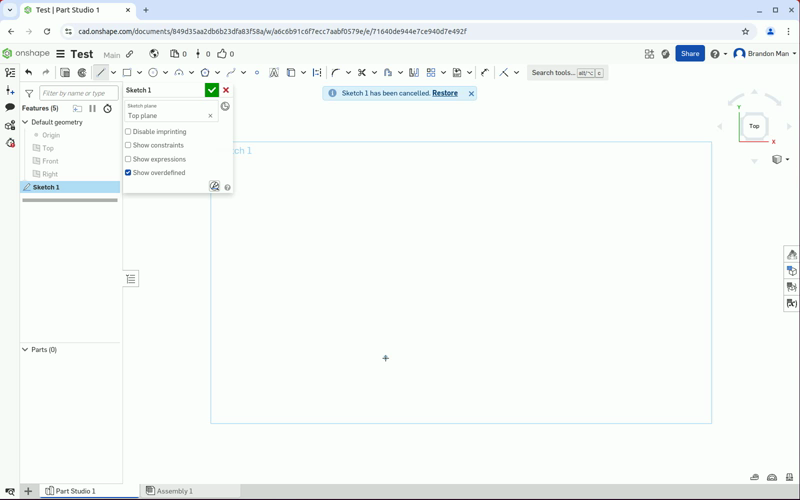
mouse_move(535, 357)
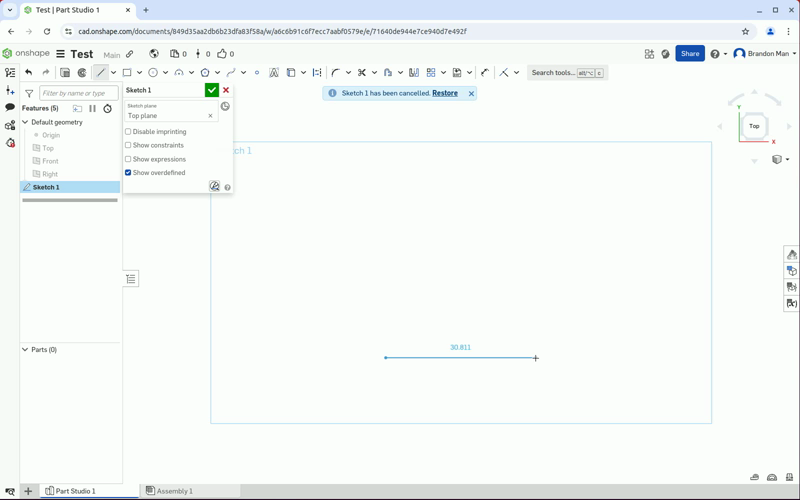
click(535, 357)
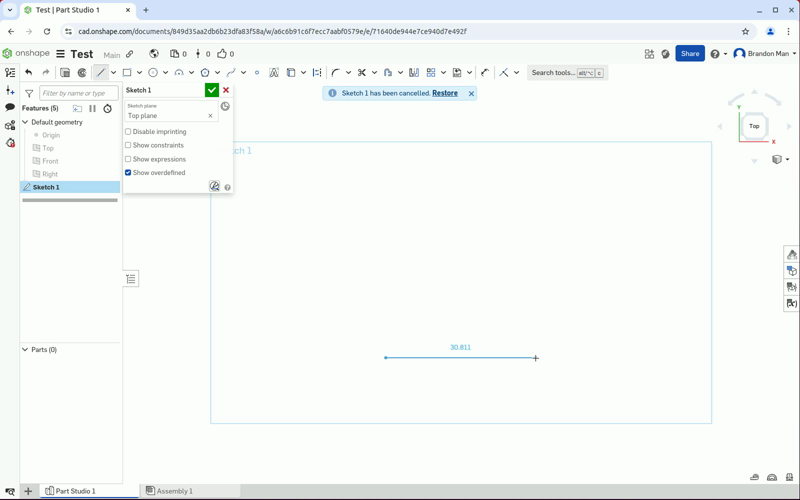
key_up(shift)
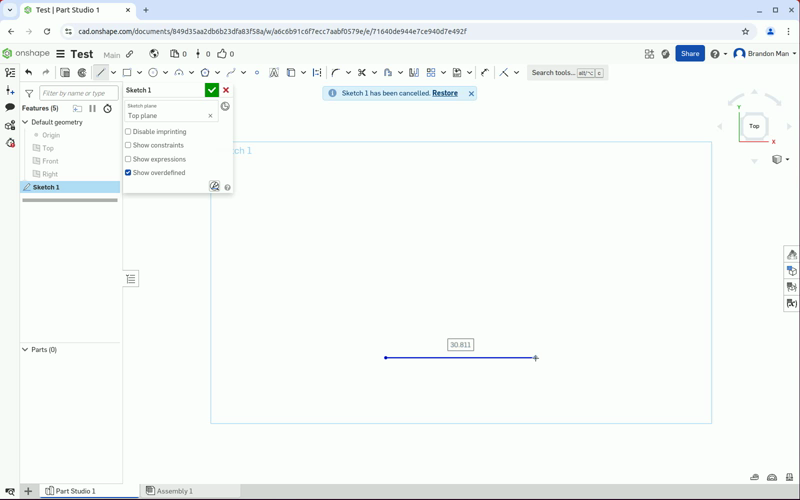
key_down(shift)
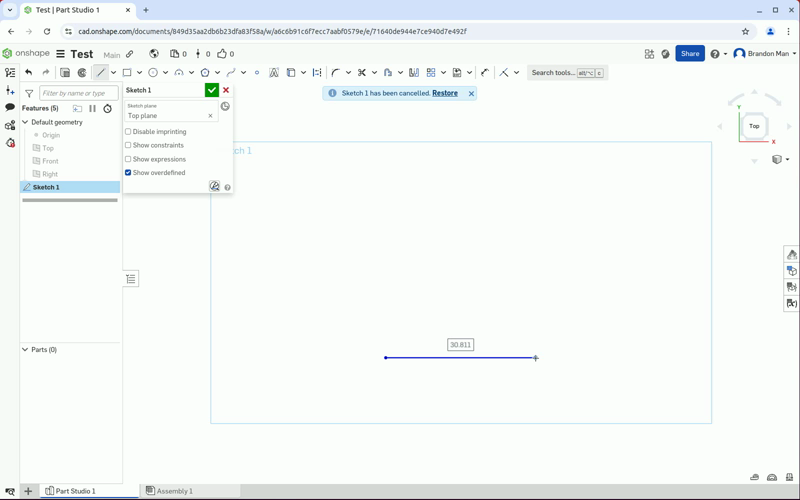
mouse_move(535, 208)
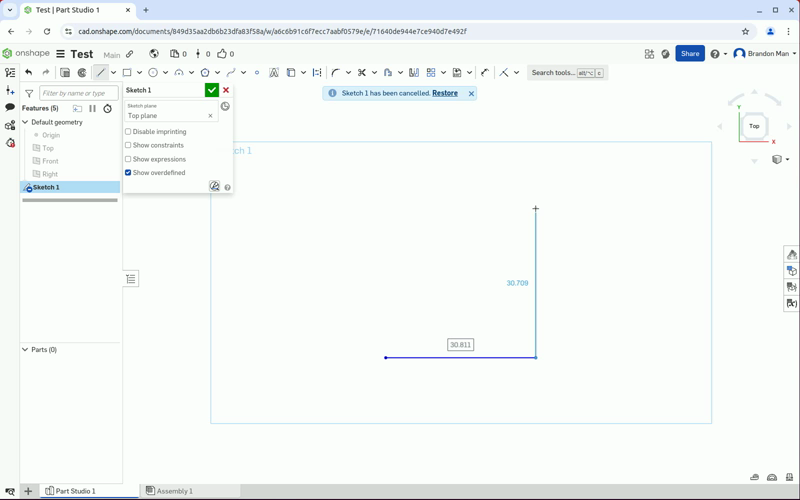
click(535, 208)
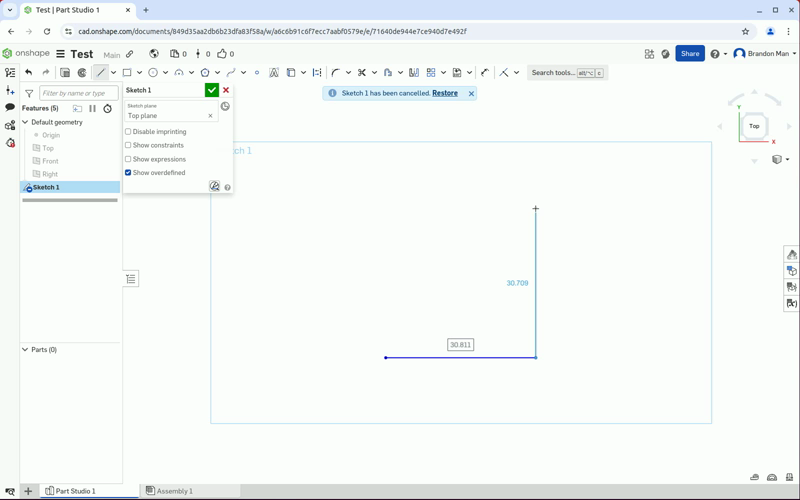
key_up(shift)
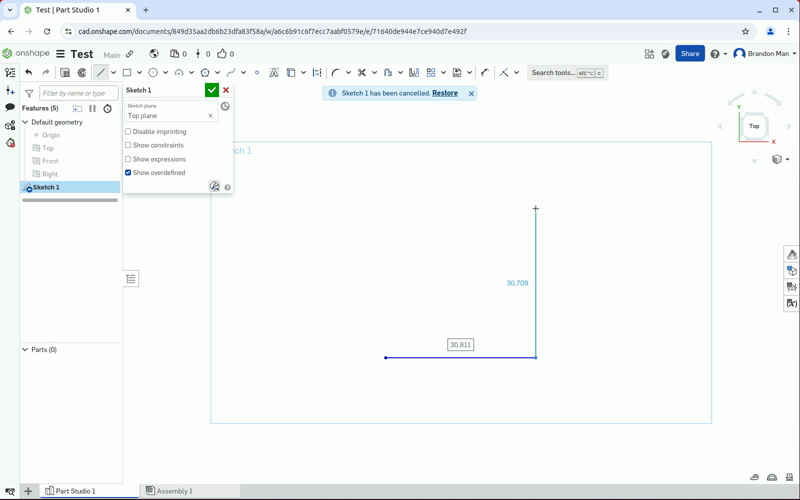
key_down(shift)
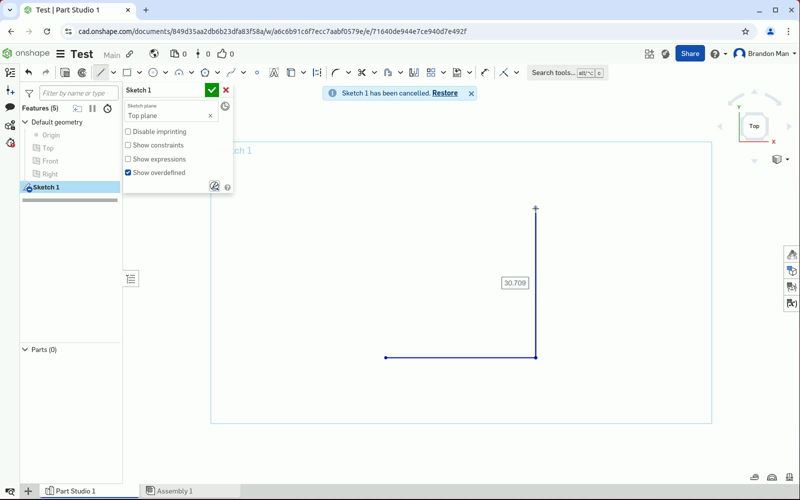
mouse_move(385, 208)
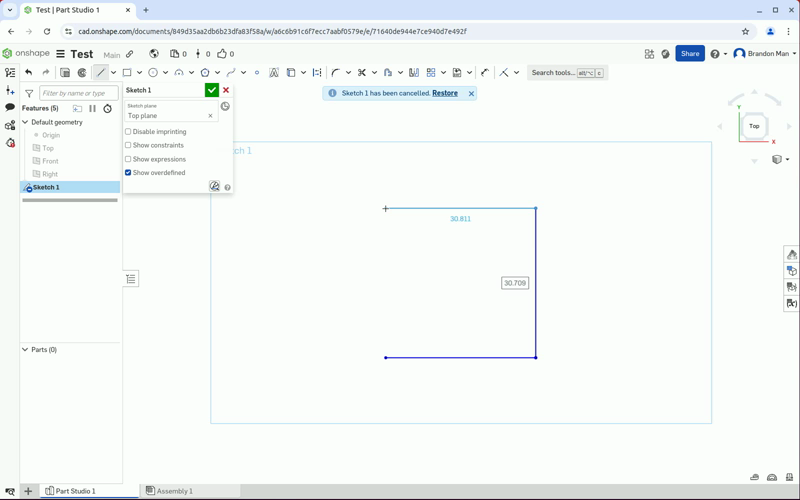
click(385, 208)
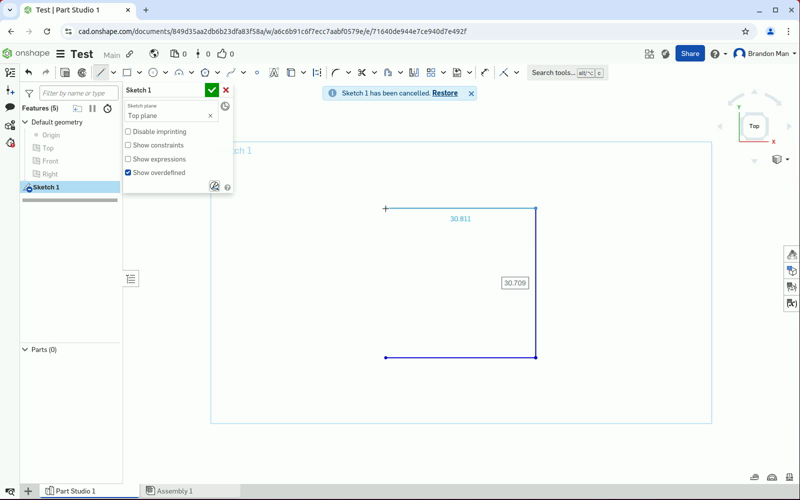
key_up(shift)
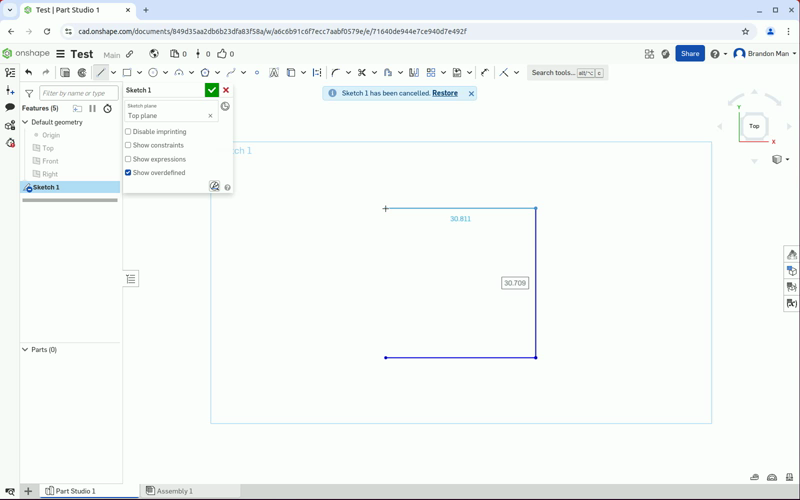
key_down(shift)
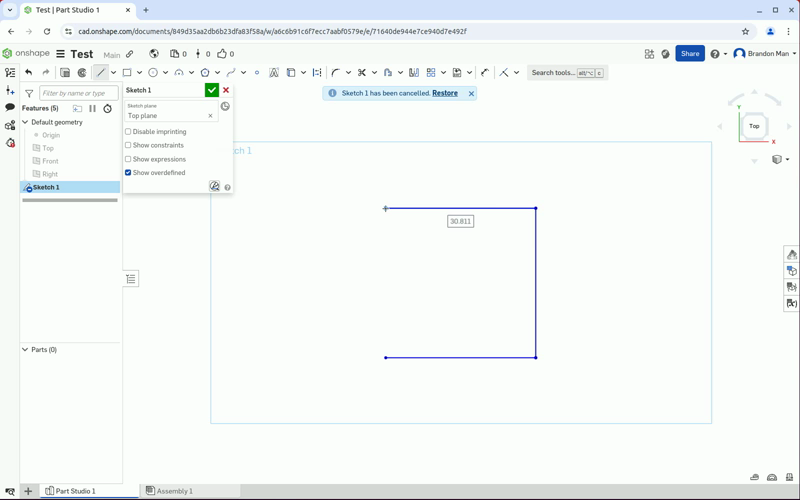
mouse_move(385, 357)
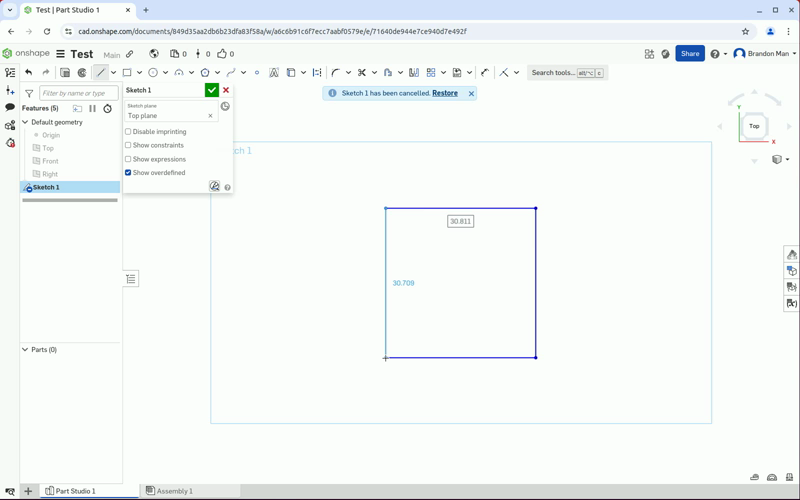
key_up(shift)
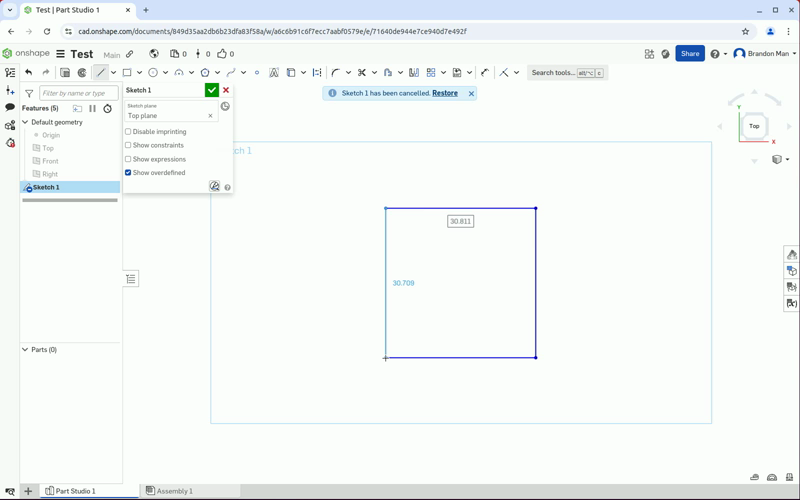
click(385, 357)
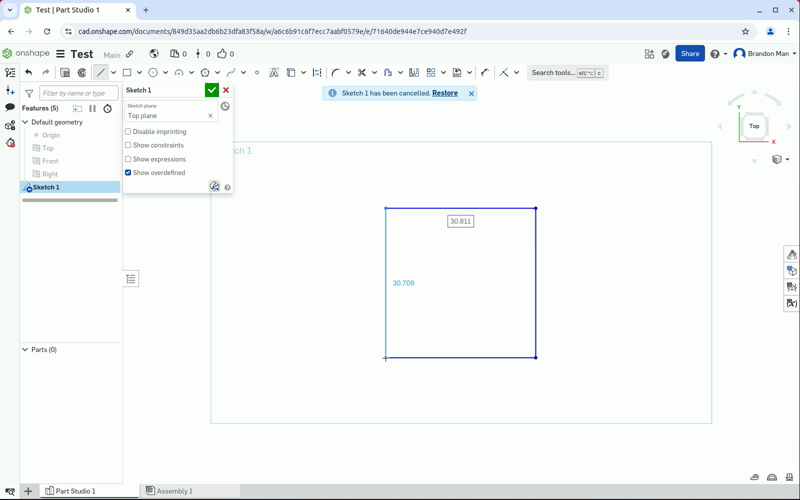
key(esc)
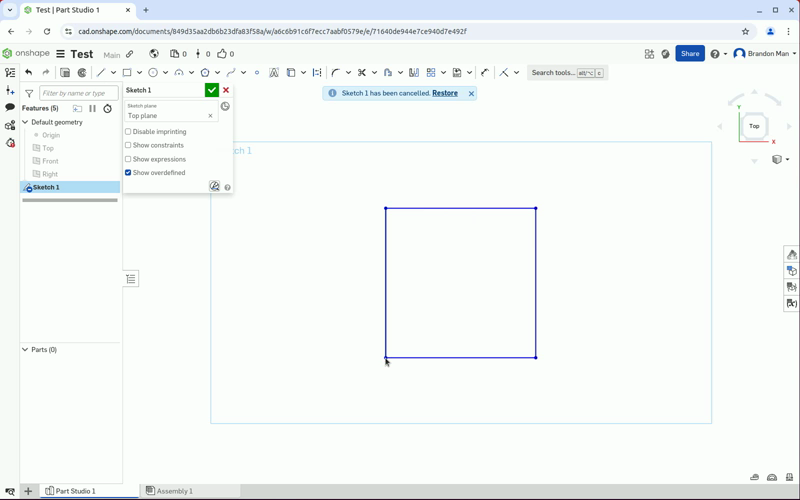
mouse_move(498, 260)
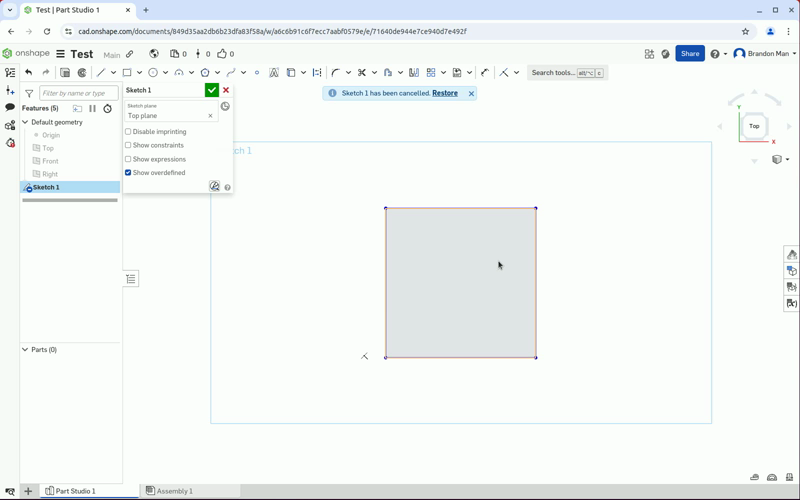
click(498, 260)
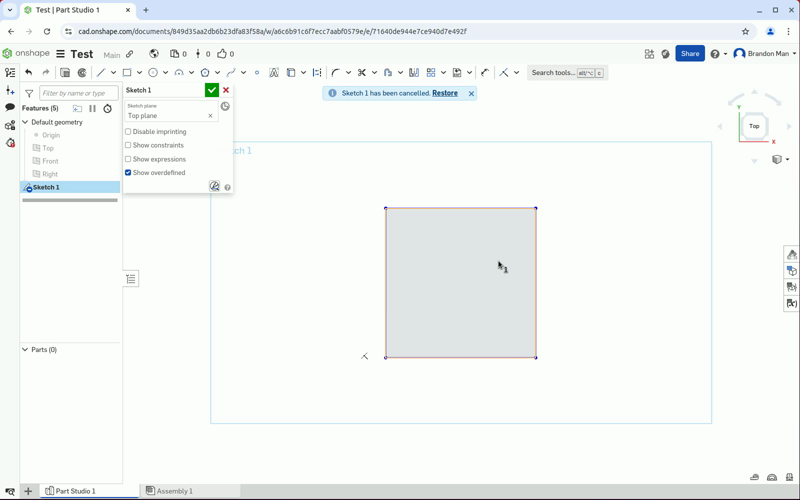
mouse_move(73, 352)
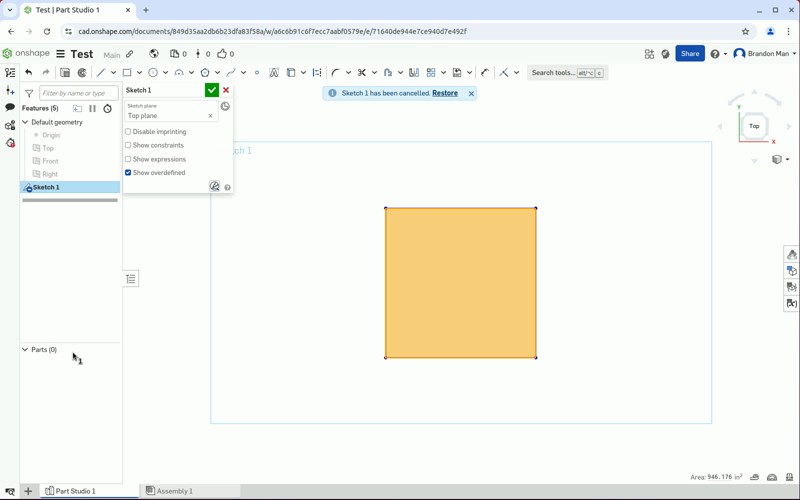
key(shift+y)
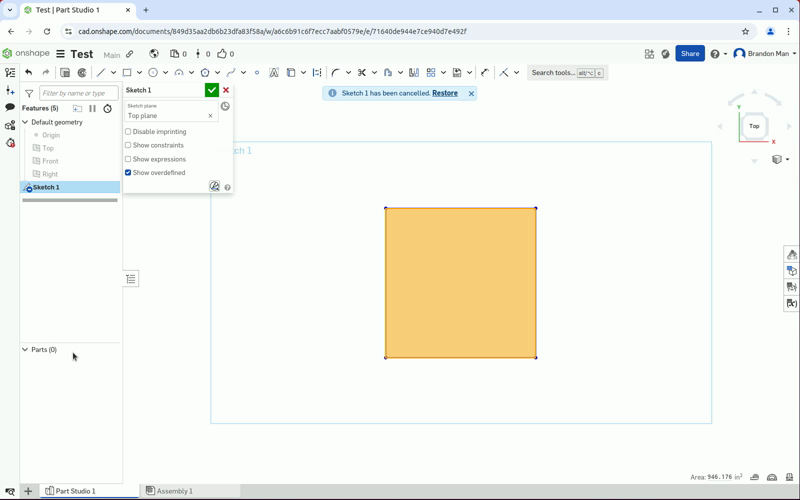
key(shift+e)
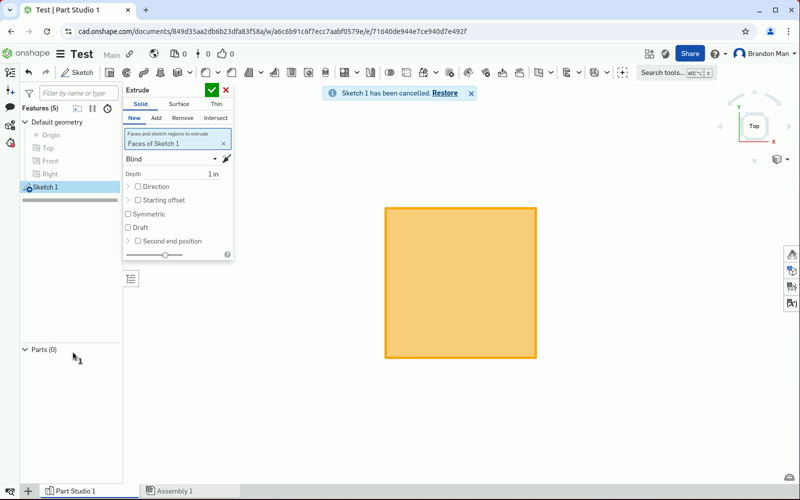
mouse_move(143, 106)
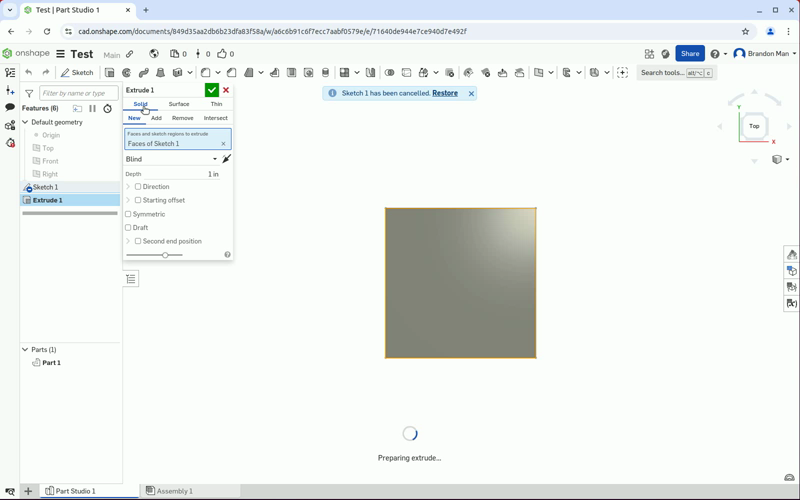
click(143, 106)
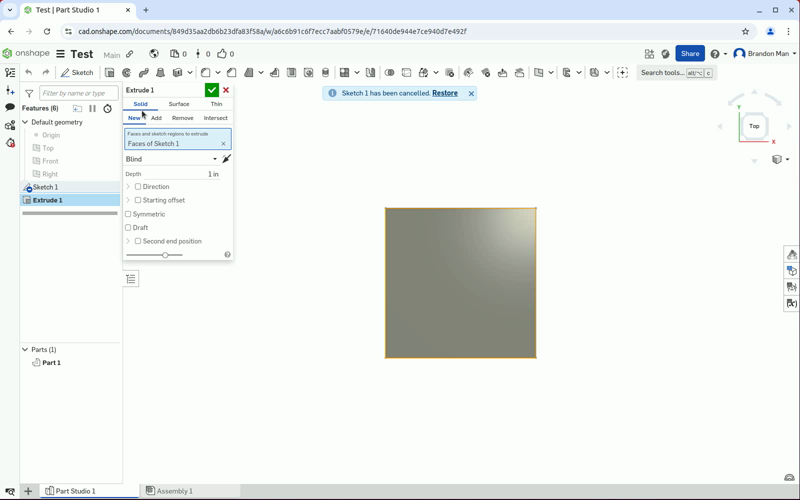
mouse_move(137, 120)
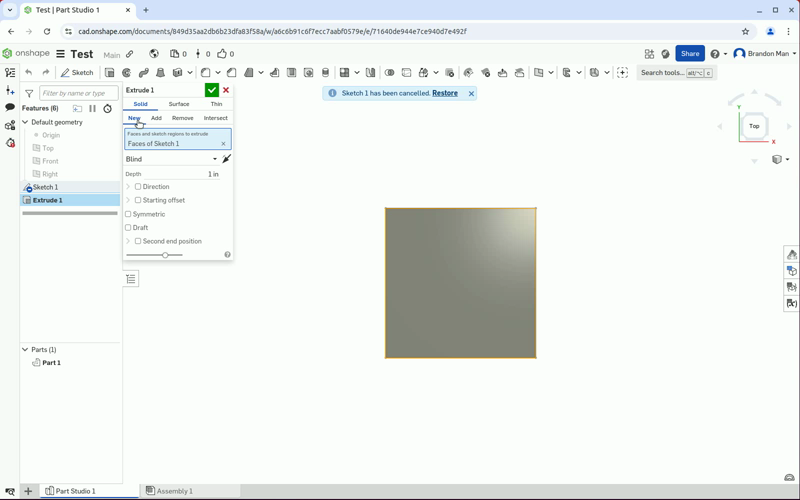
click(137, 120)
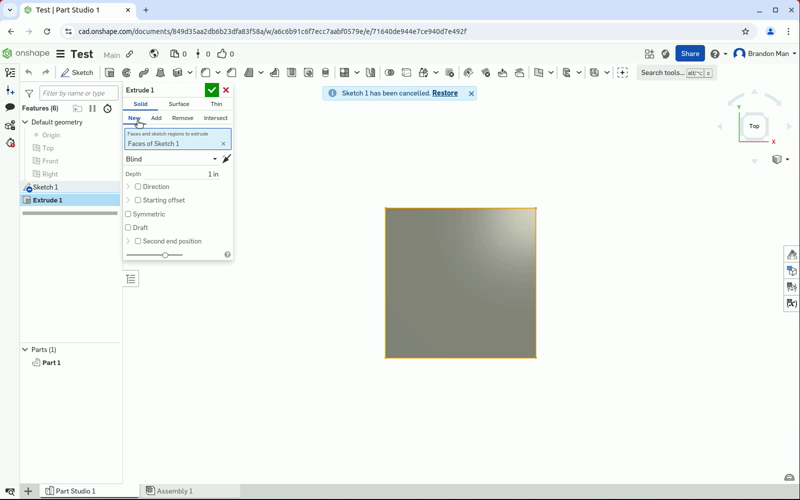
key(tab, 4)
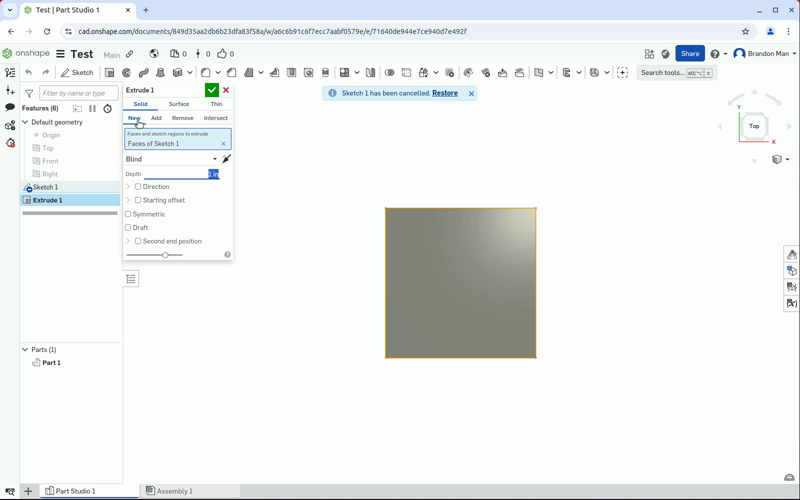
text(7.703)
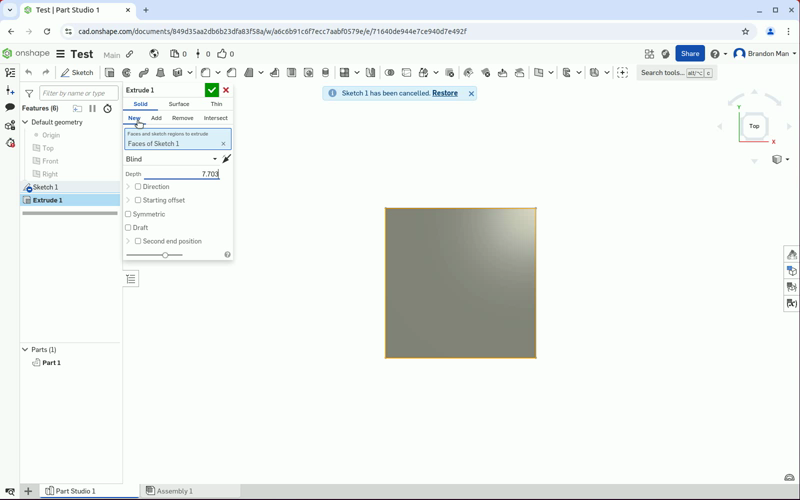
key(enter)
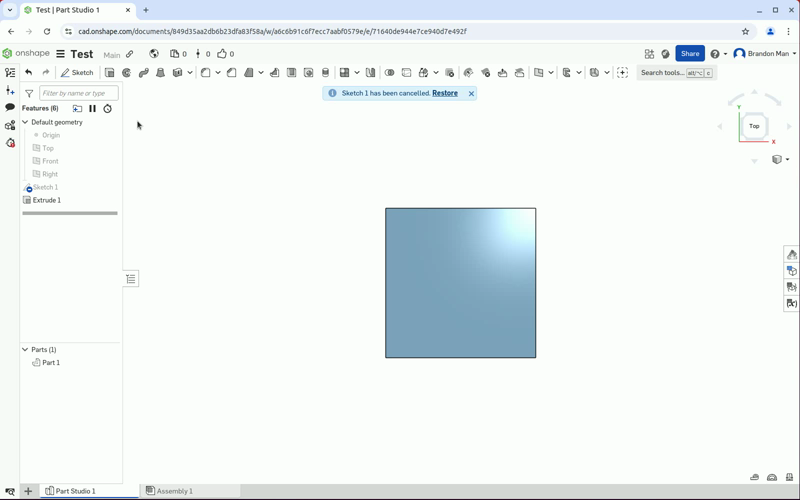
key(shift+h)
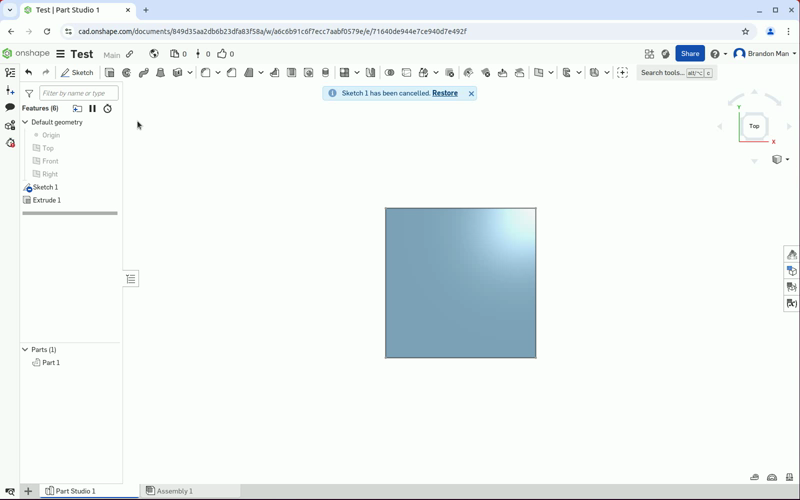
key(shift+h)
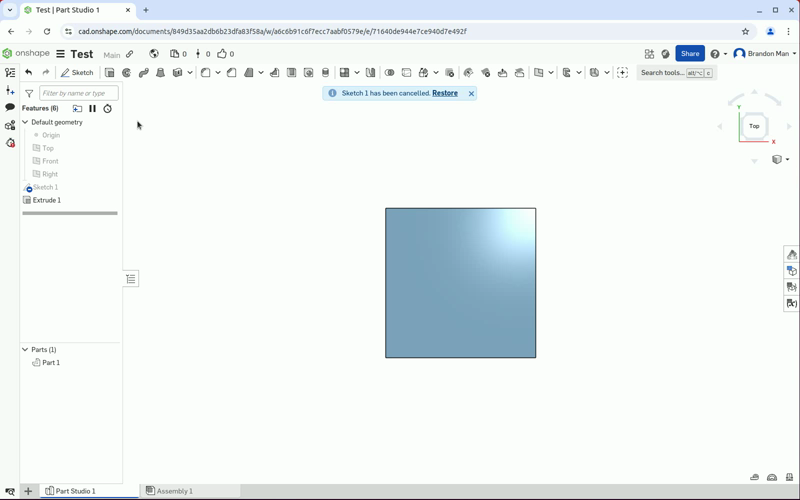
mouse_move(73, 189)
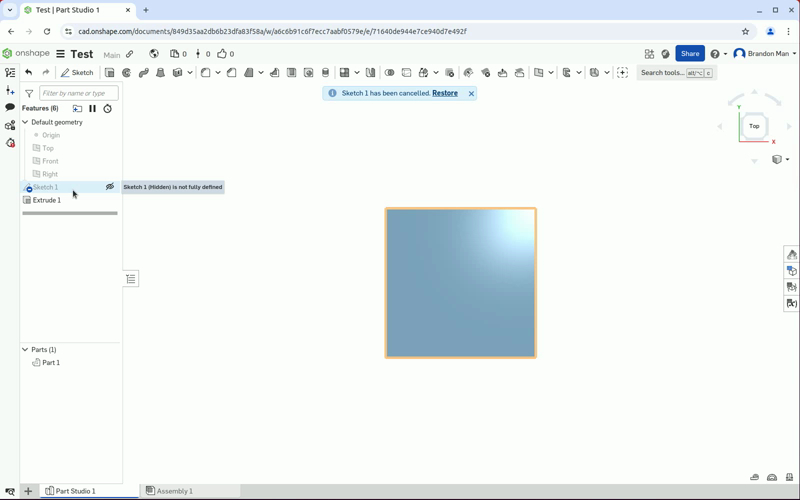
click(73, 189)
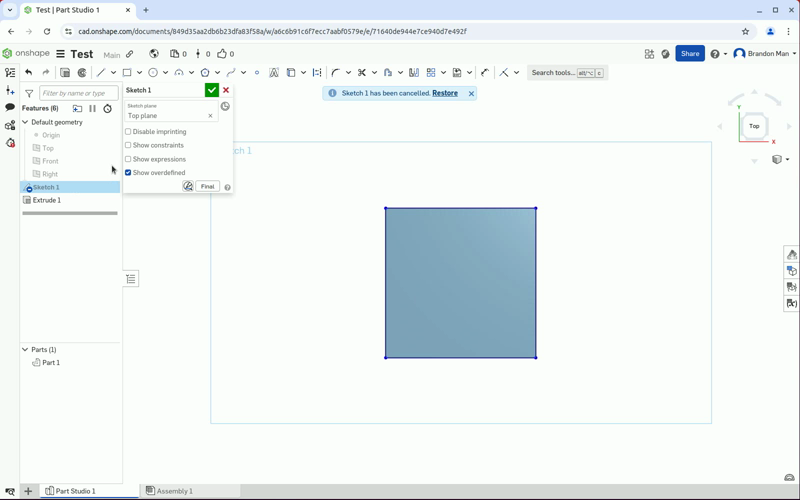
mouse_move(229, 92)
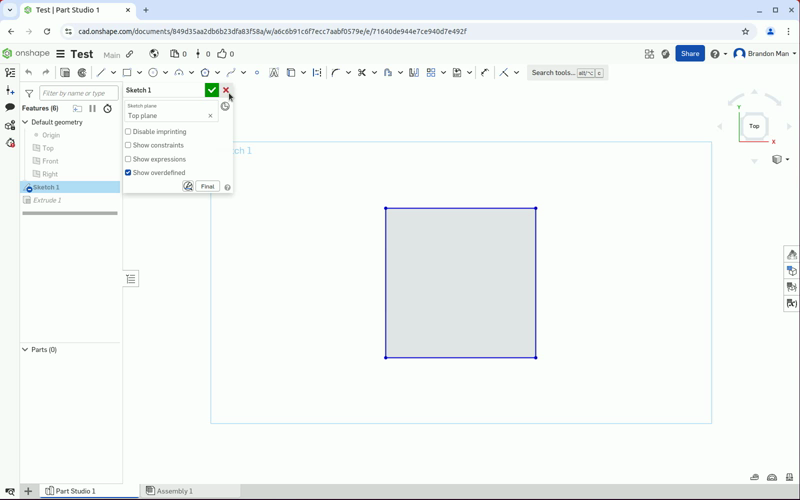
click(229, 92)
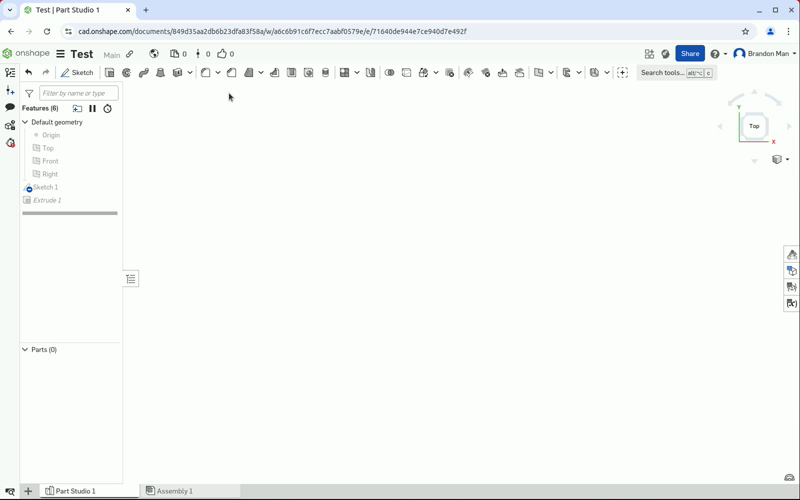
mouse_move(541, 75)
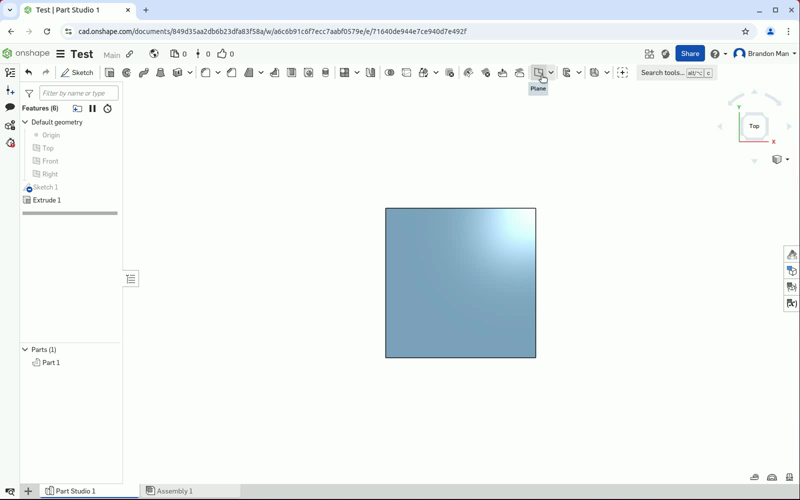
click(541, 75)
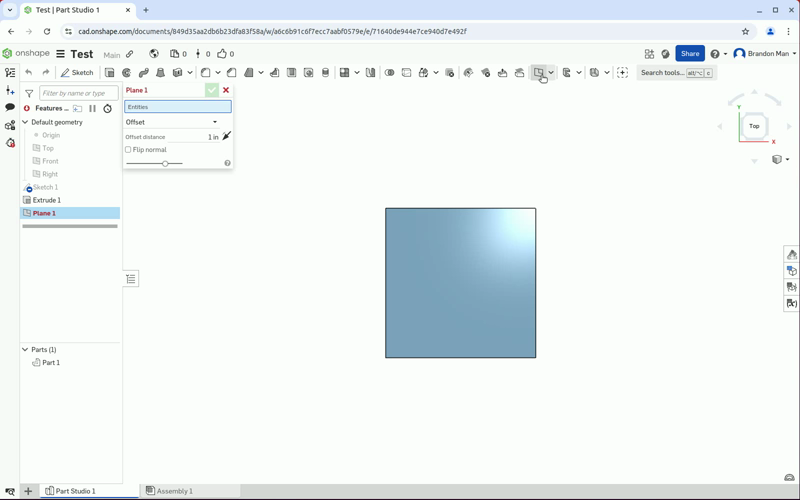
mouse_move(73, 150)
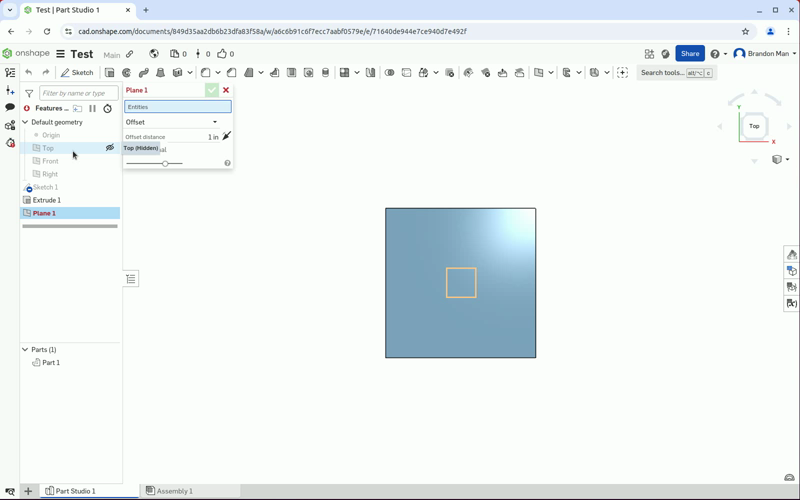
click(73, 150)
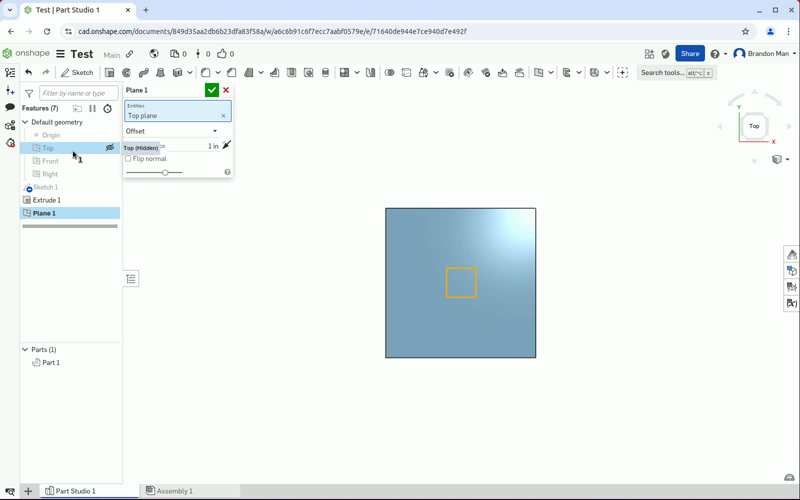
key(tab, 2)
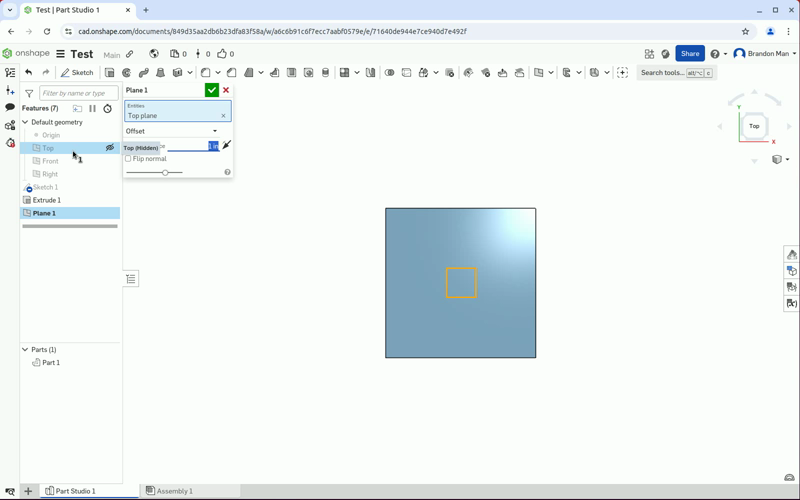
text(7.703)
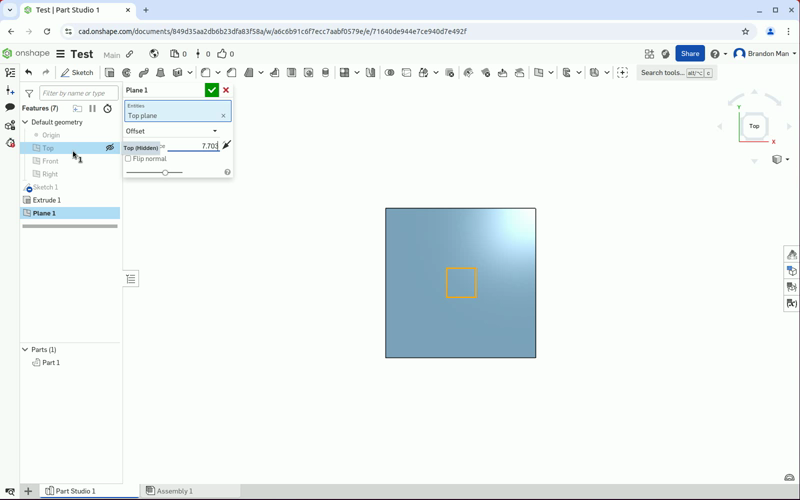
key(enter, 2)
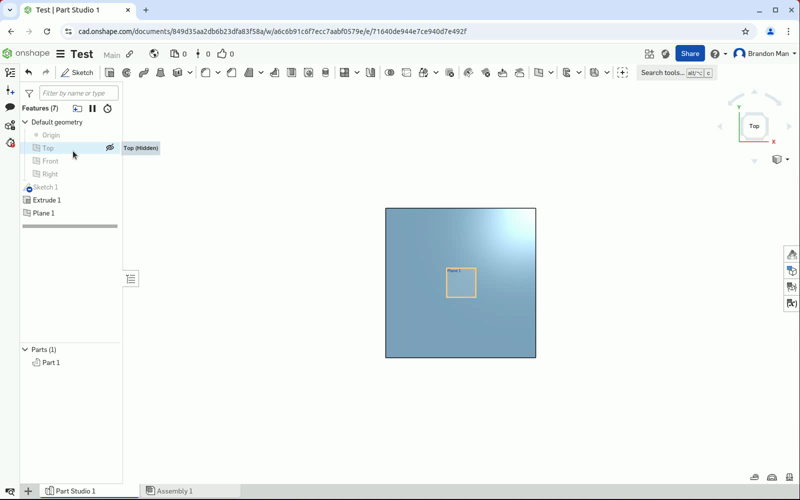
key(shift+s)
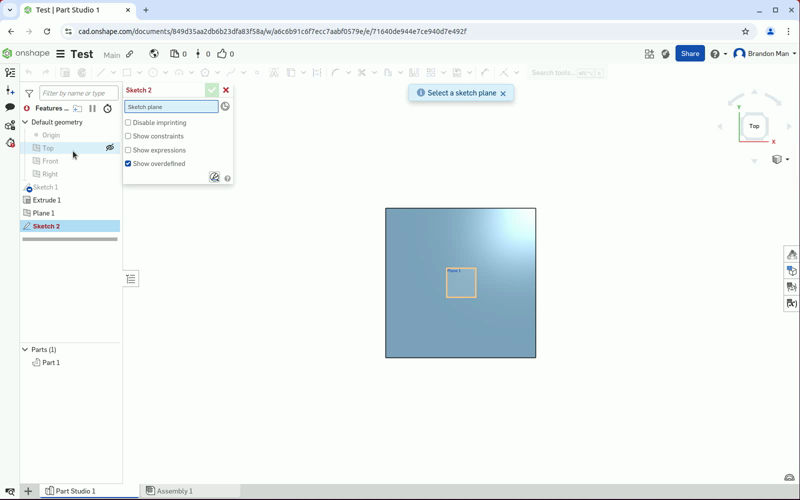
mouse_move(73, 215)
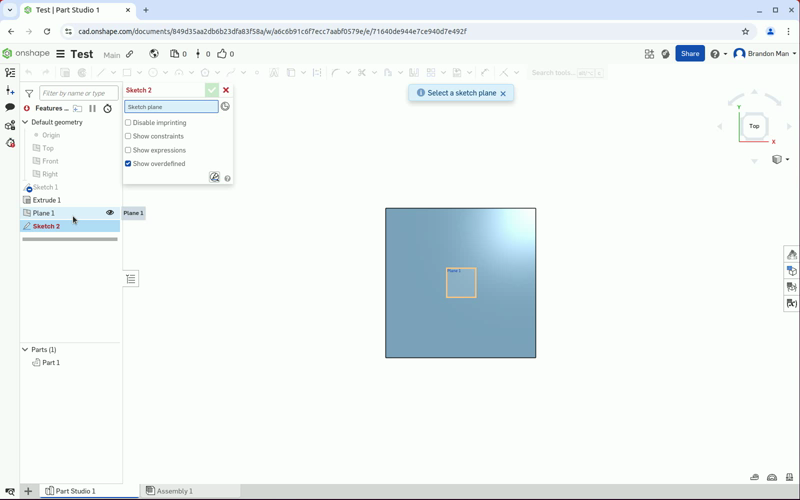
click(73, 215)
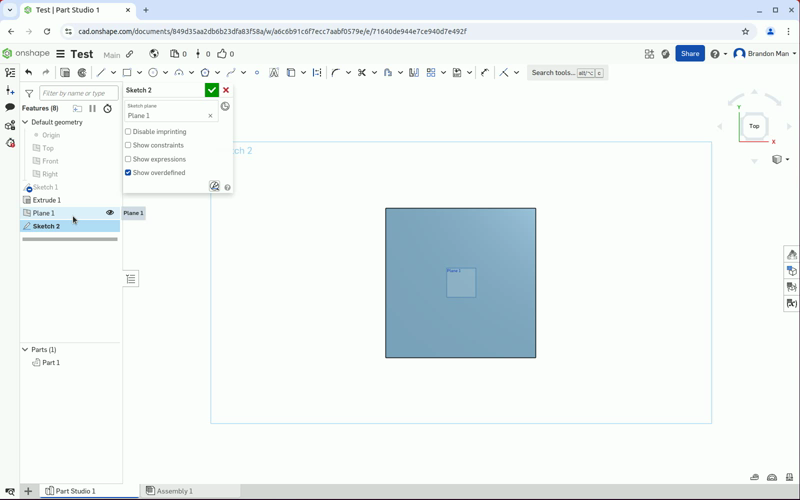
mouse_move(73, 352)
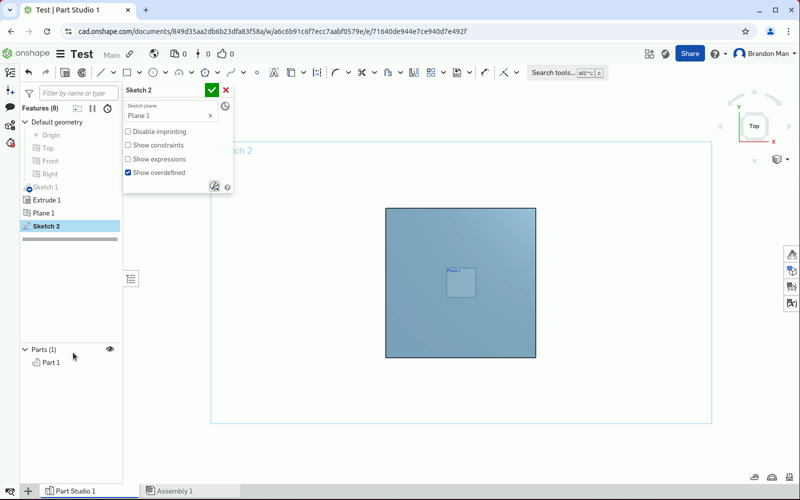
key(y)
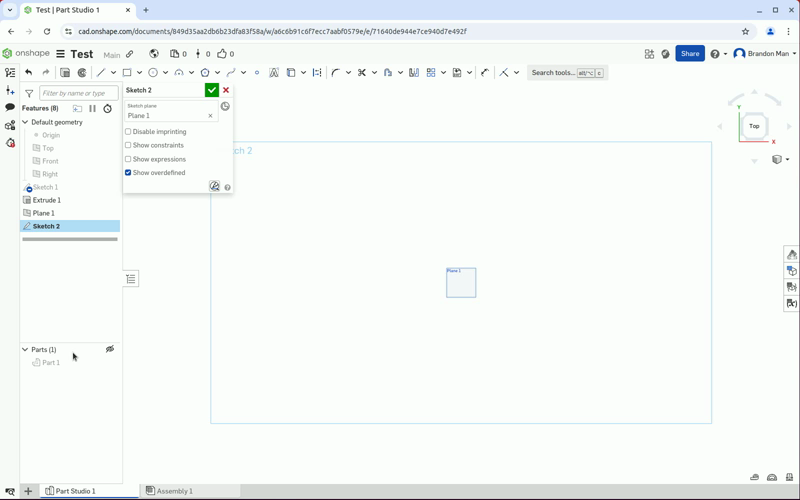
key(l)
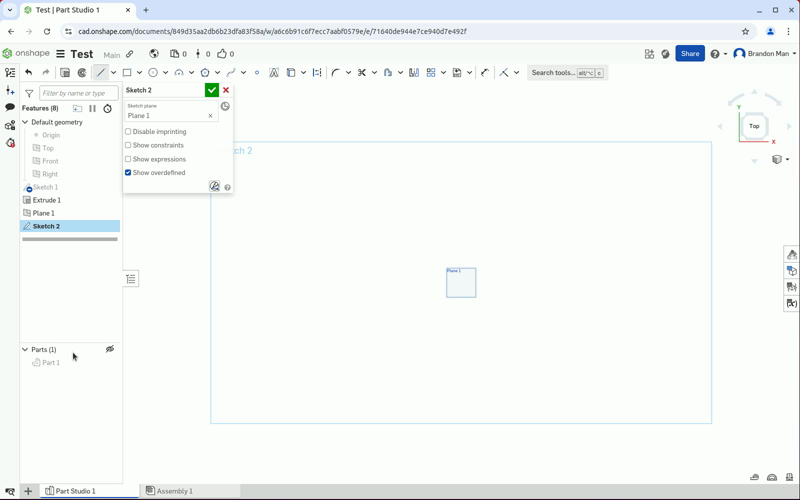
key_down(shift)
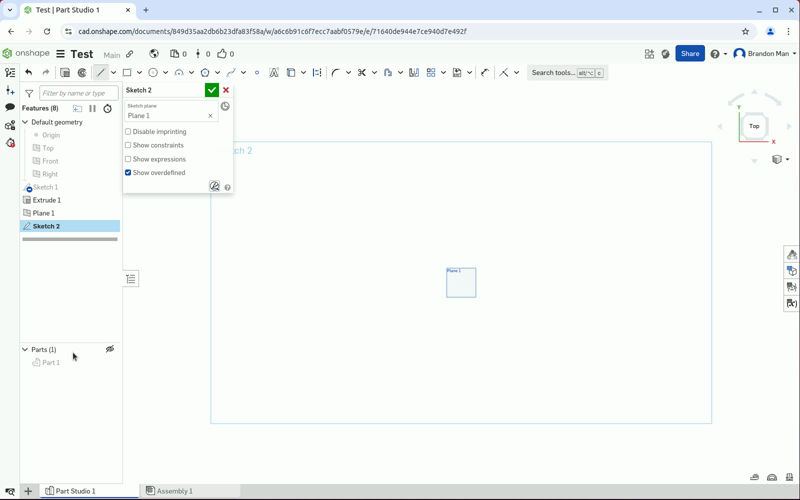
mouse_move(385, 282)
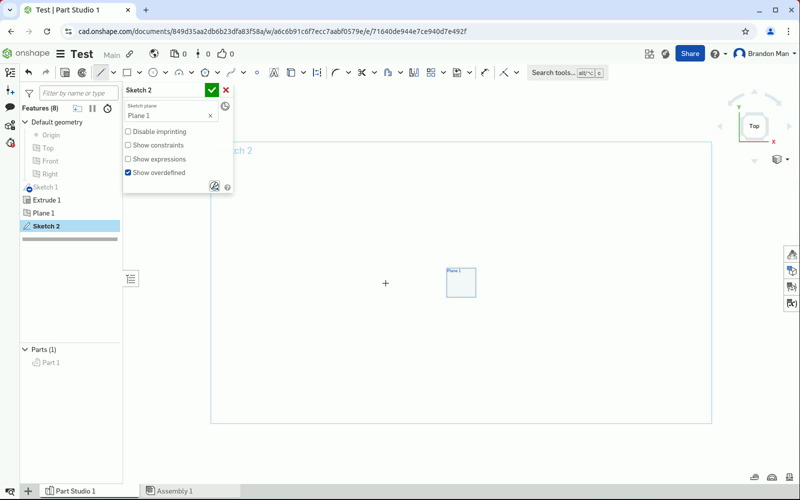
click(385, 282)
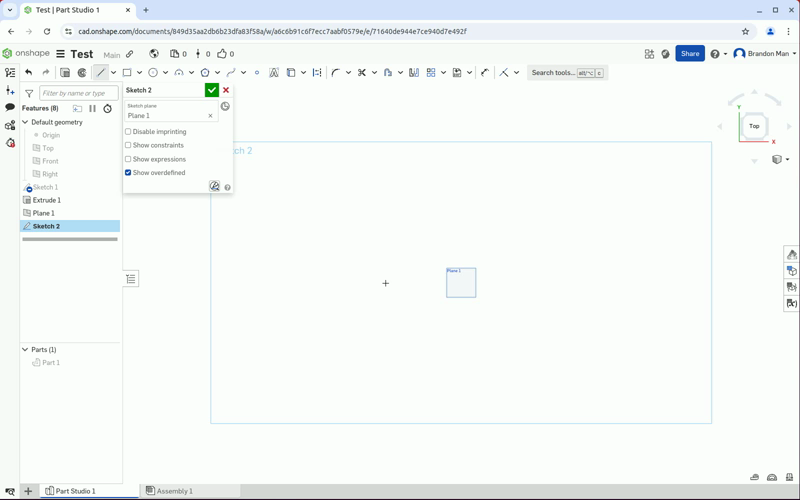
key_up(shift)
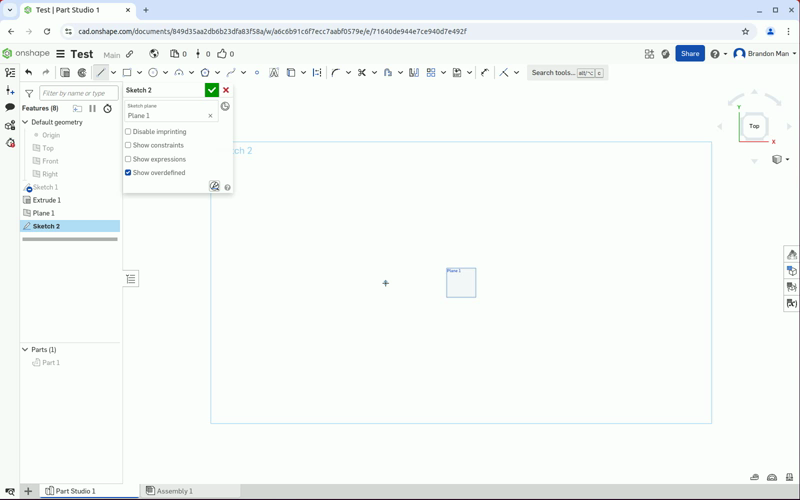
key_down(shift)
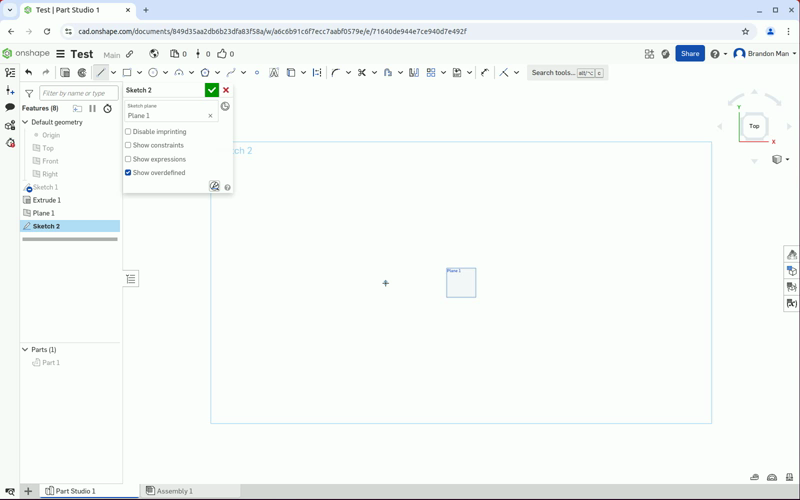
mouse_move(461, 282)
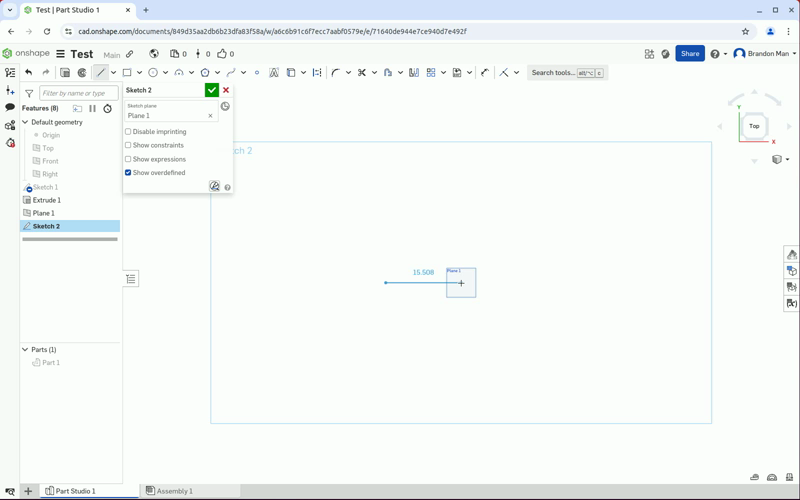
click(461, 282)
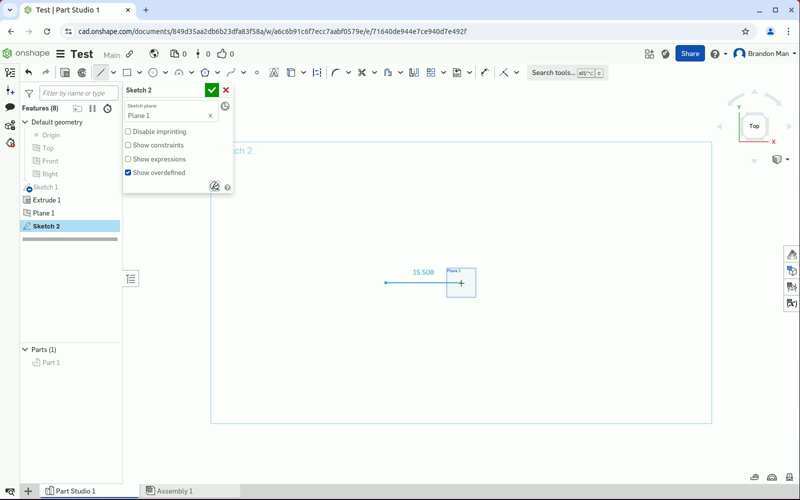
key_up(shift)
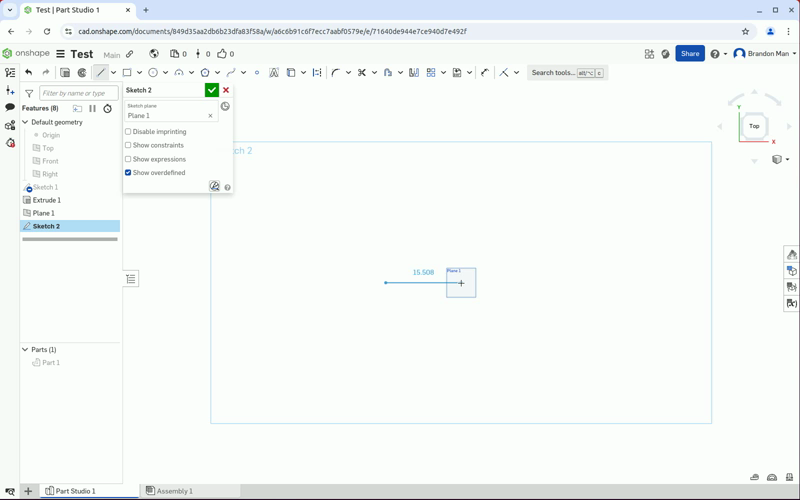
key_down(shift)
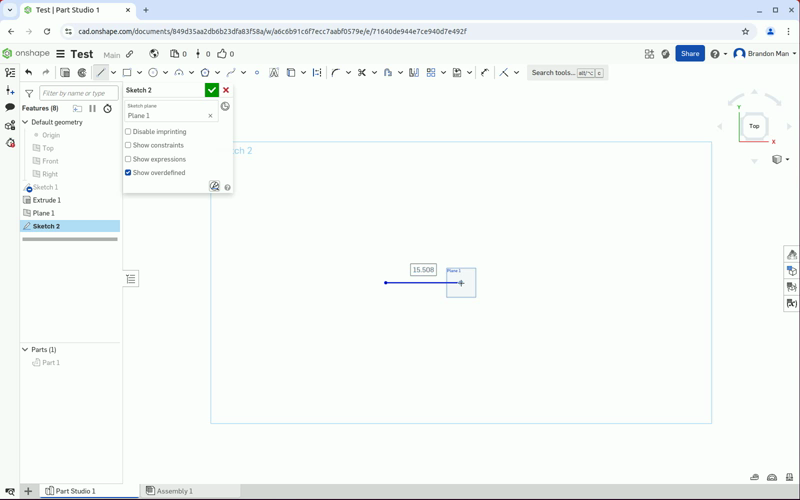
mouse_move(461, 207)
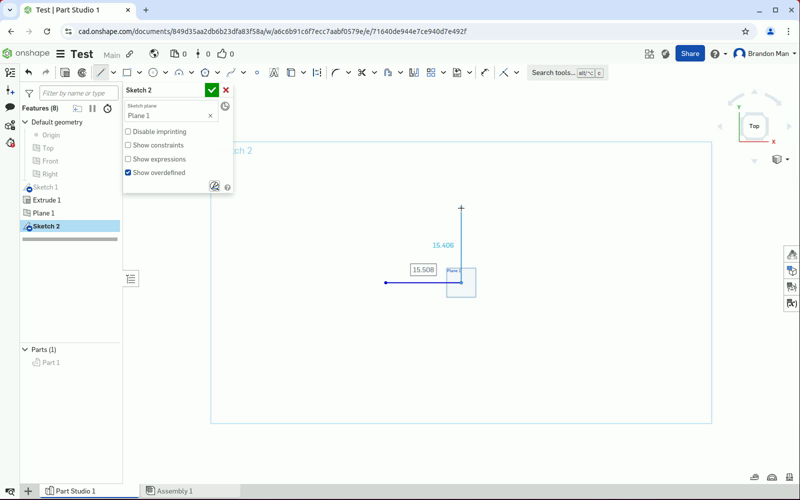
click(461, 207)
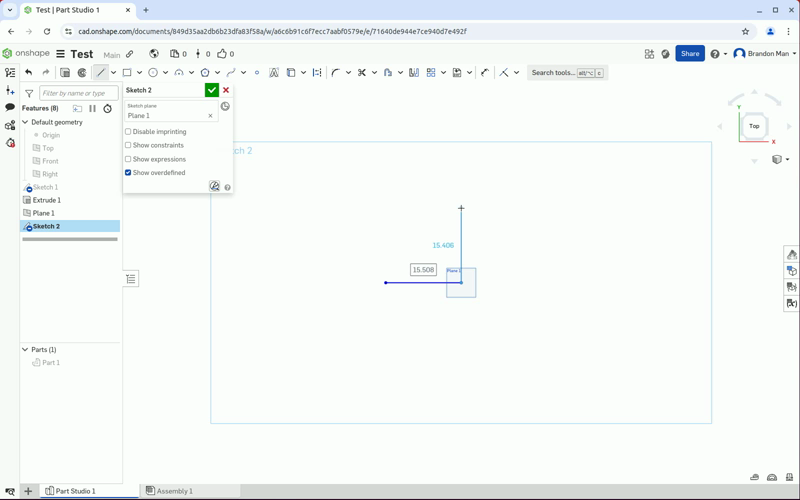
key_up(shift)
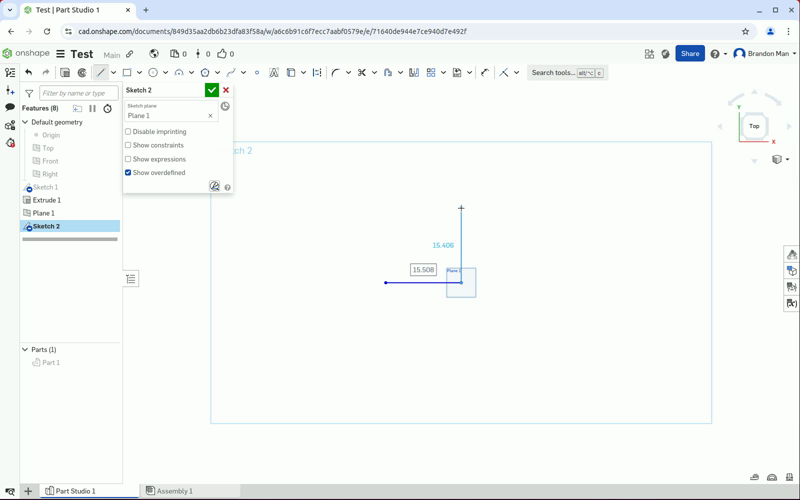
key_down(shift)
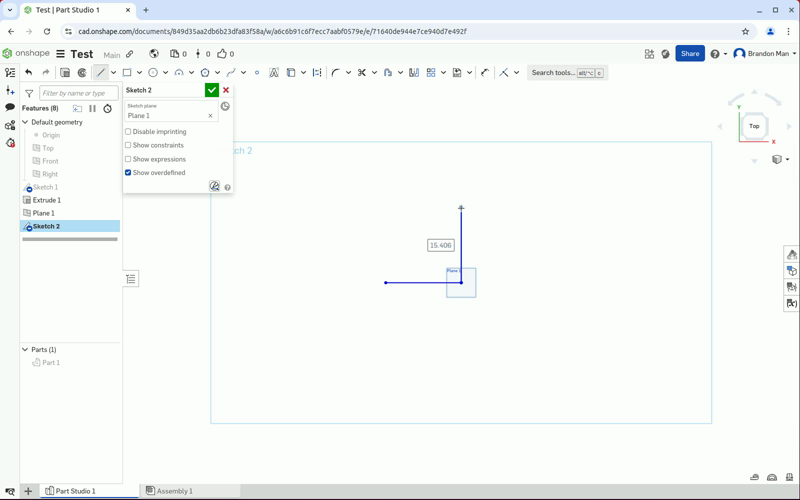
mouse_move(385, 207)
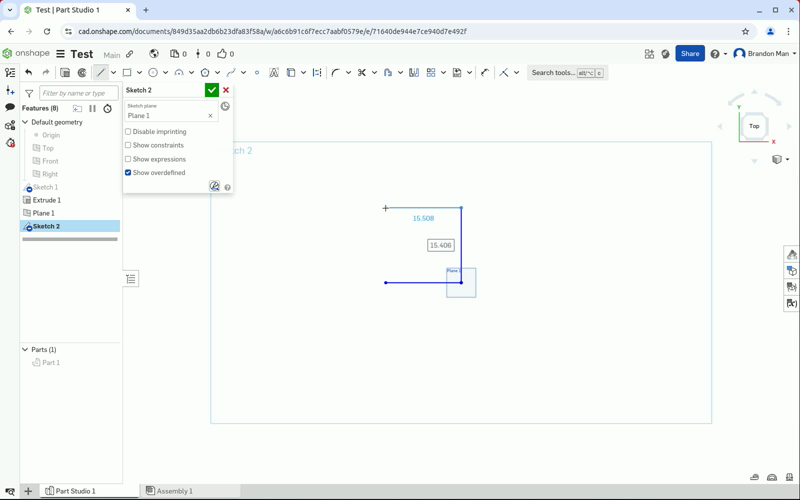
click(385, 207)
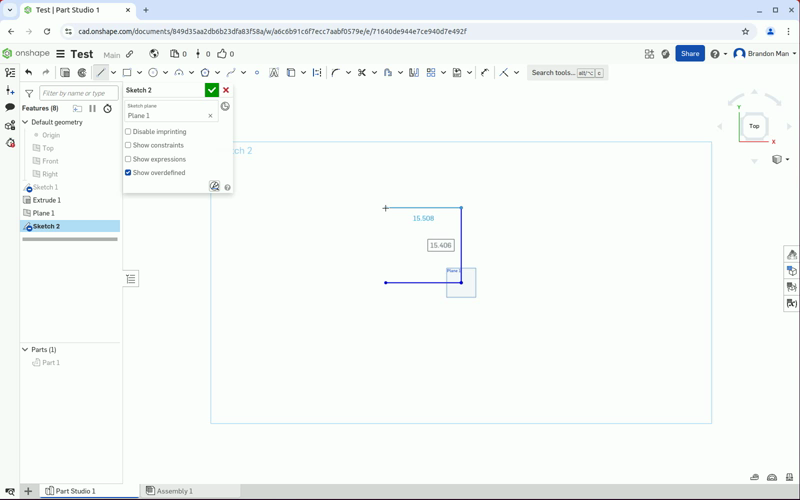
key_up(shift)
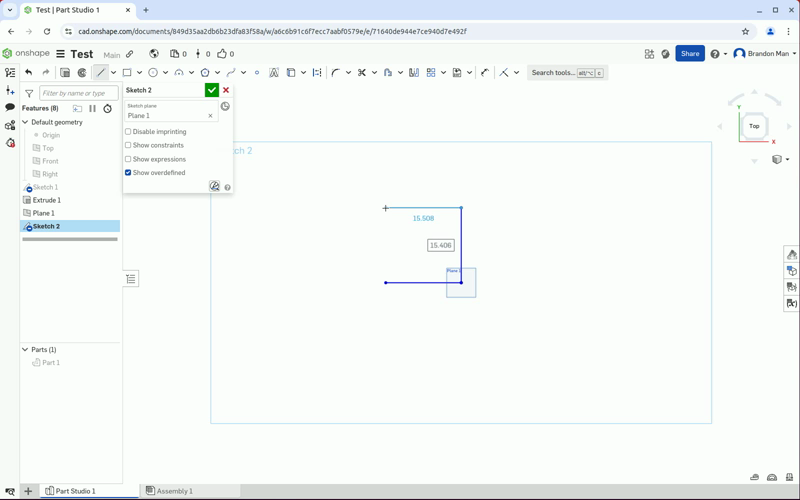
key_down(shift)
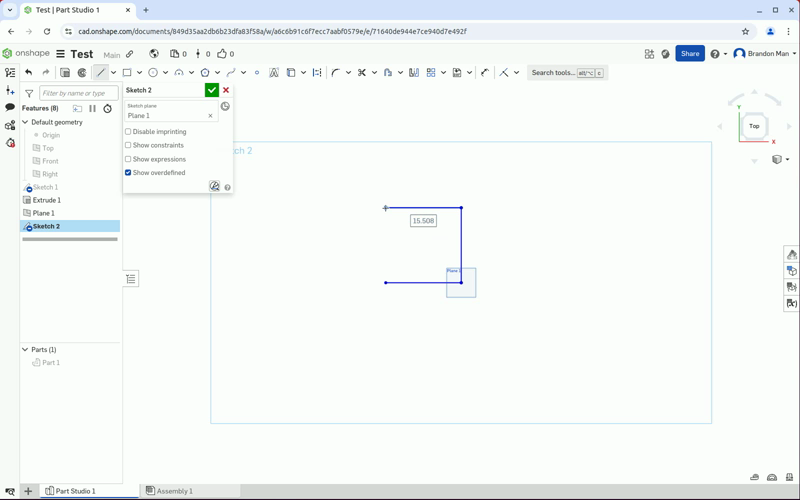
mouse_move(385, 282)
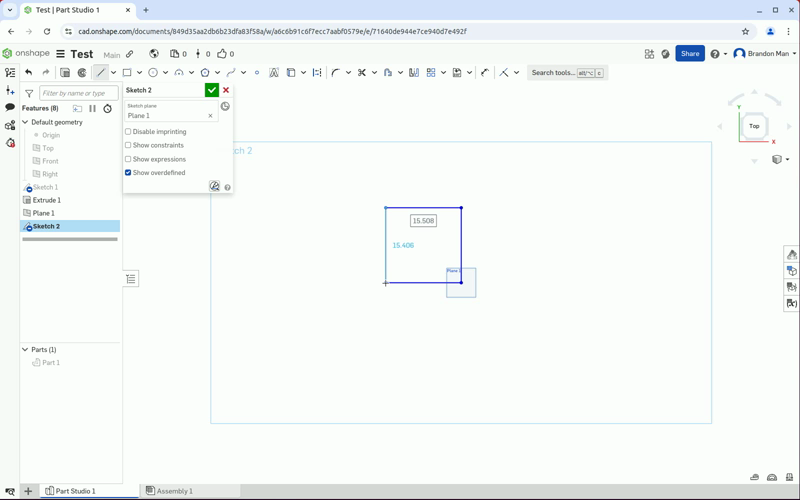
key_up(shift)
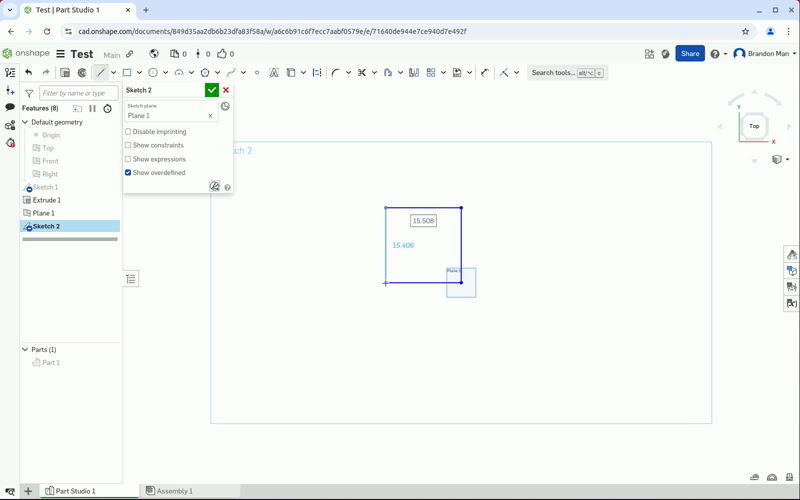
click(385, 282)
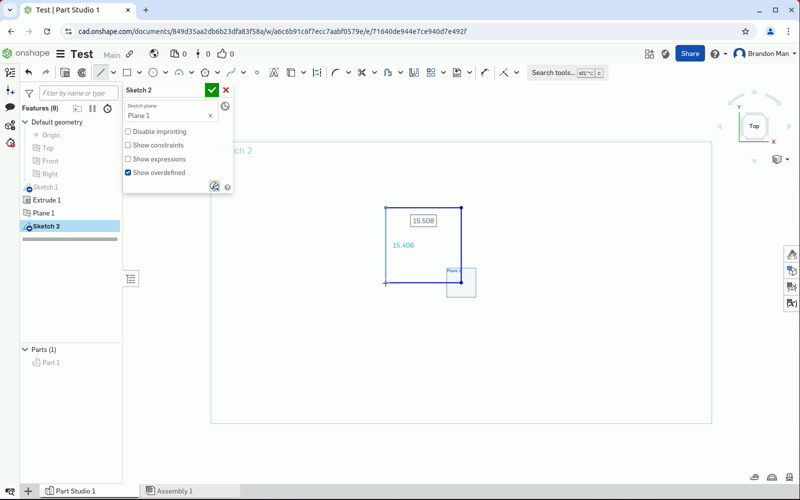
key(esc)
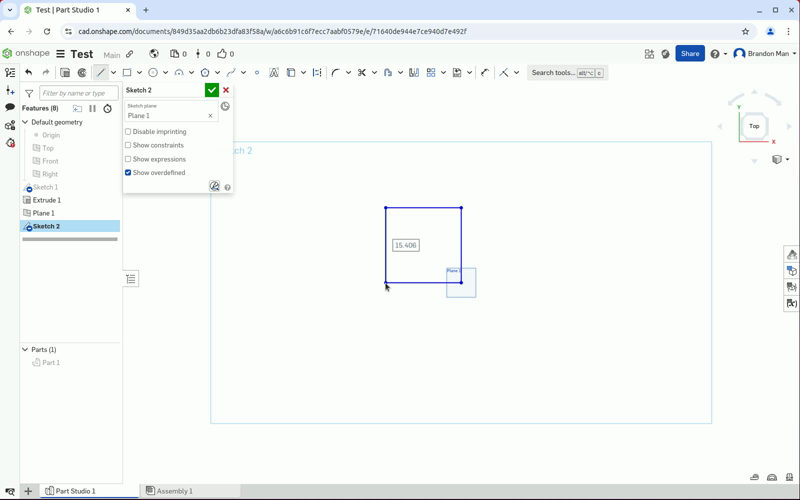
mouse_move(442, 246)
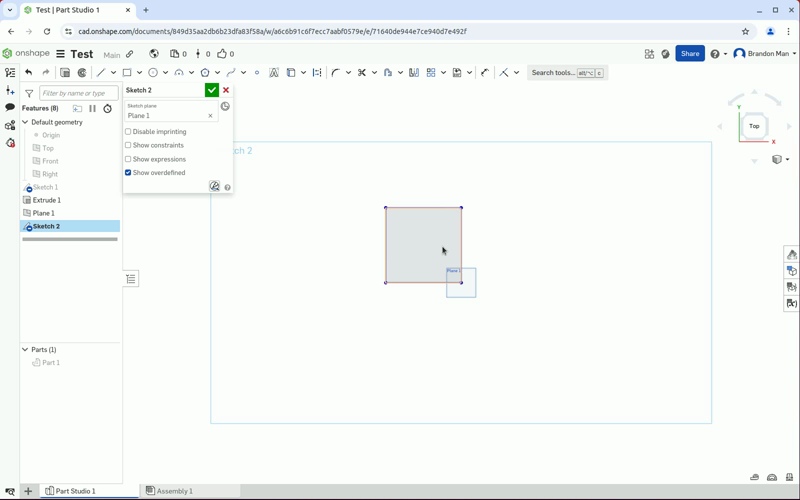
click(442, 246)
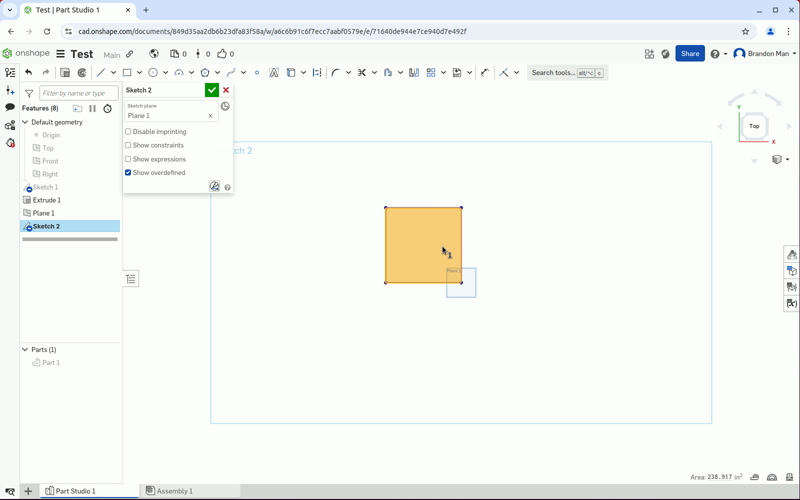
mouse_move(73, 352)
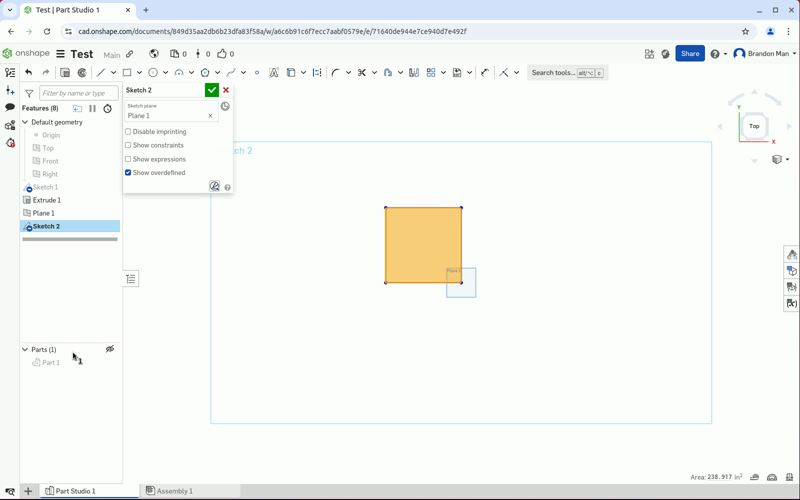
key(shift+y)
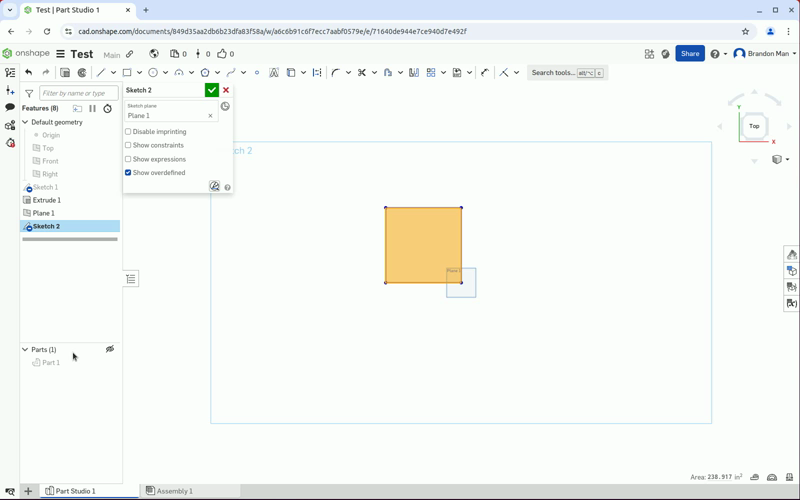
key(shift+e)
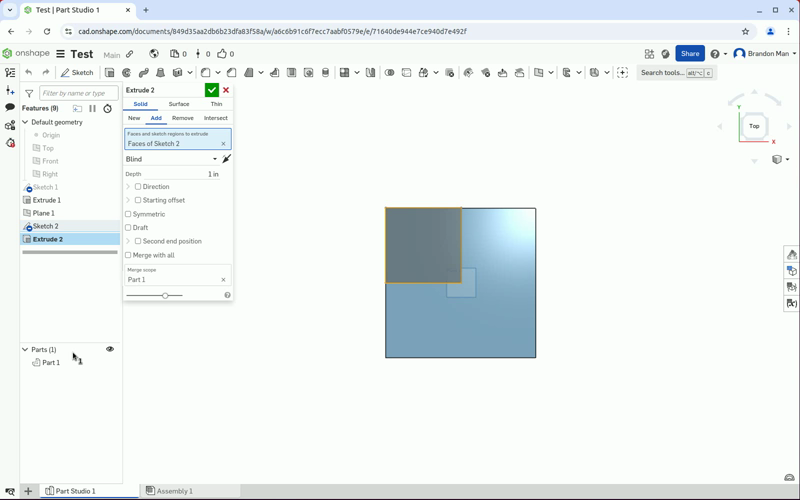
mouse_move(143, 106)
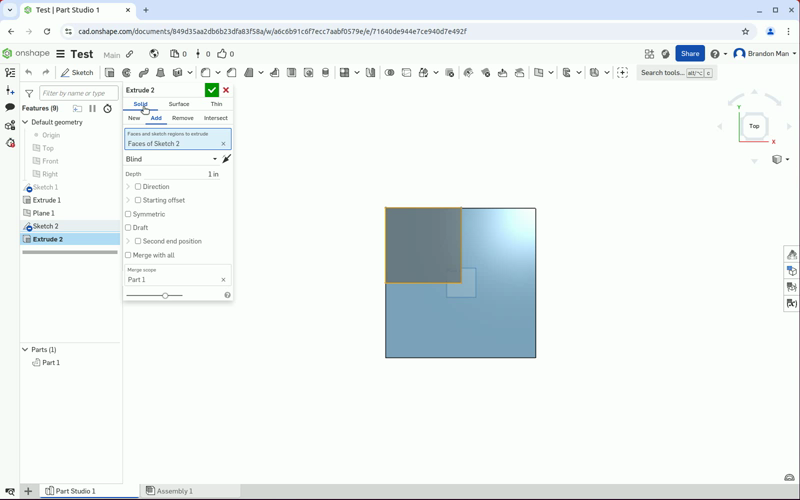
click(143, 106)
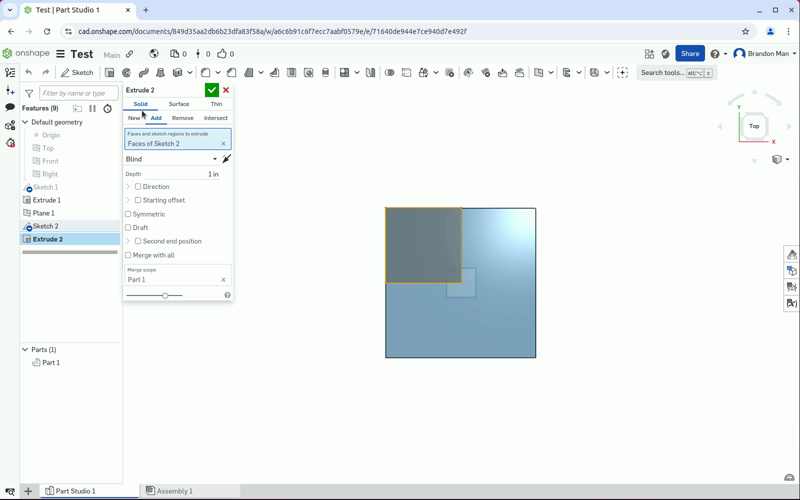
mouse_move(137, 120)
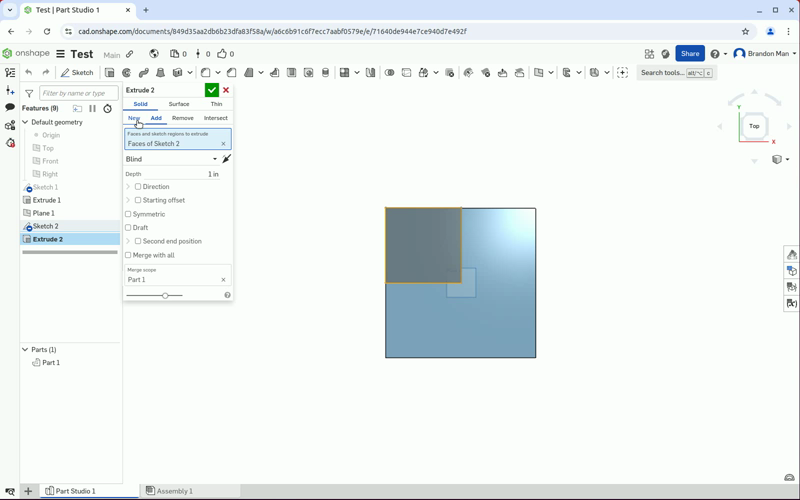
click(137, 120)
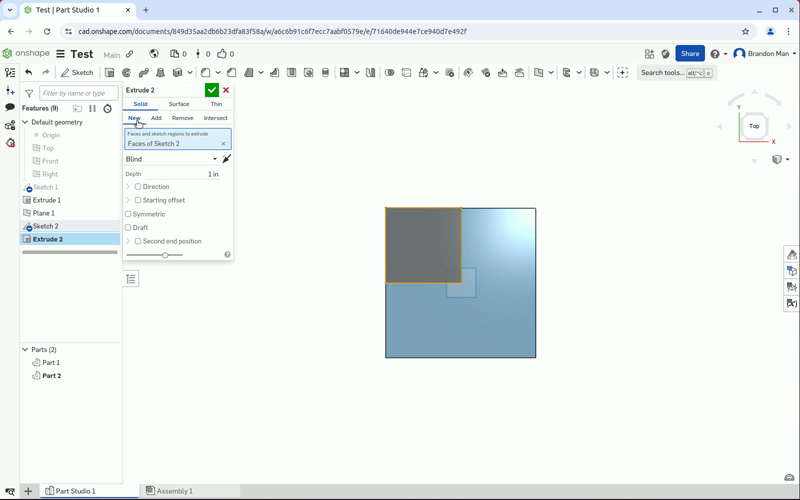
key(tab, 4)
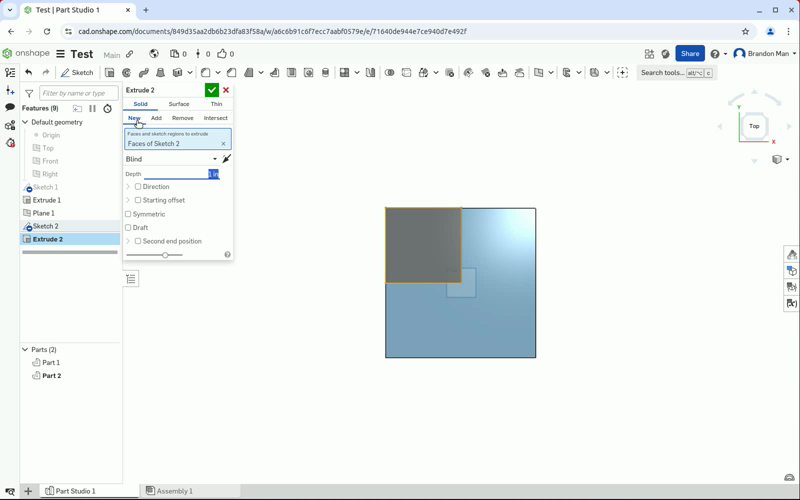
text(7.703)
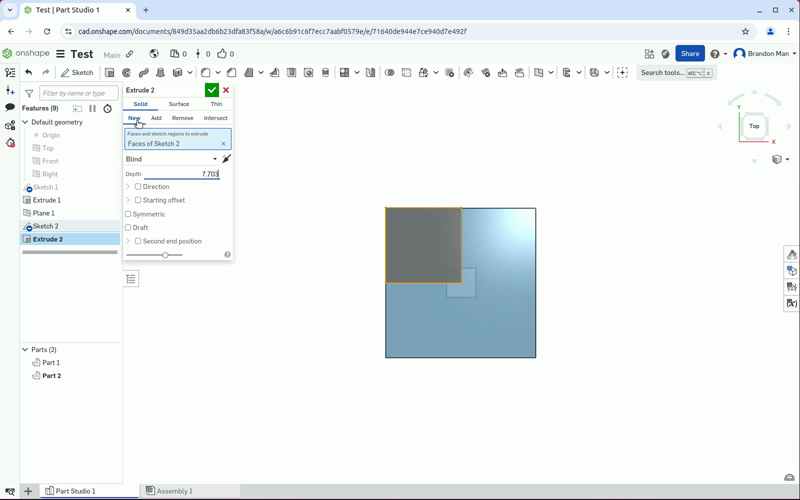
key(enter)
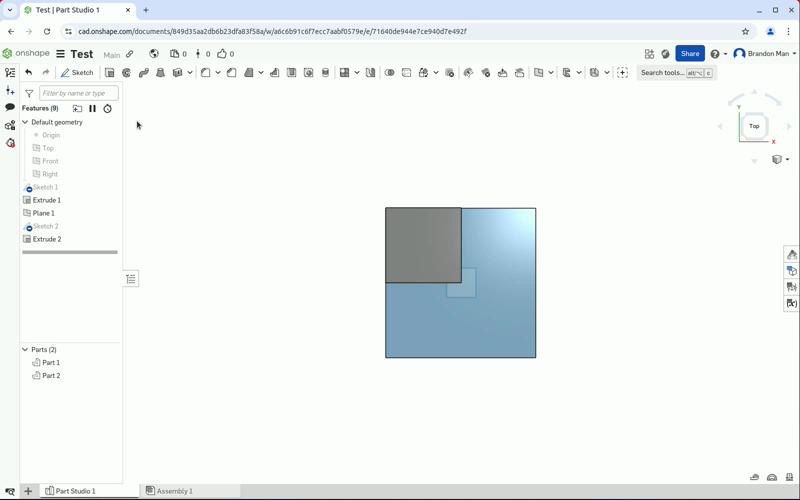
key(shift+h)
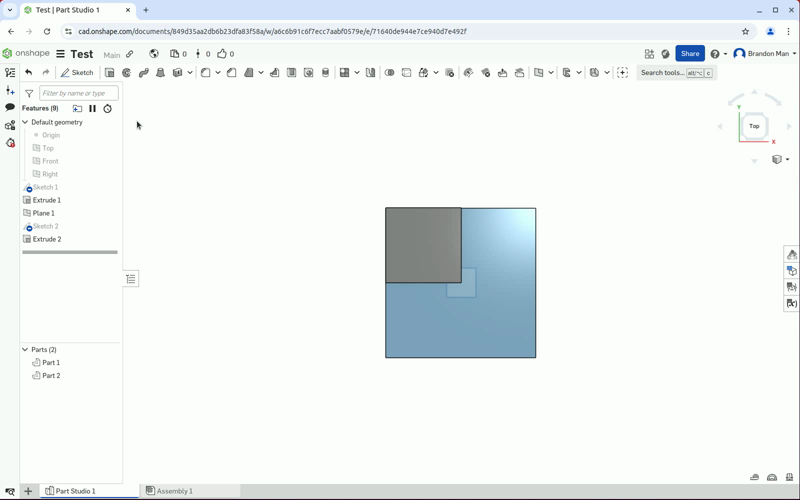
key(shift+h)
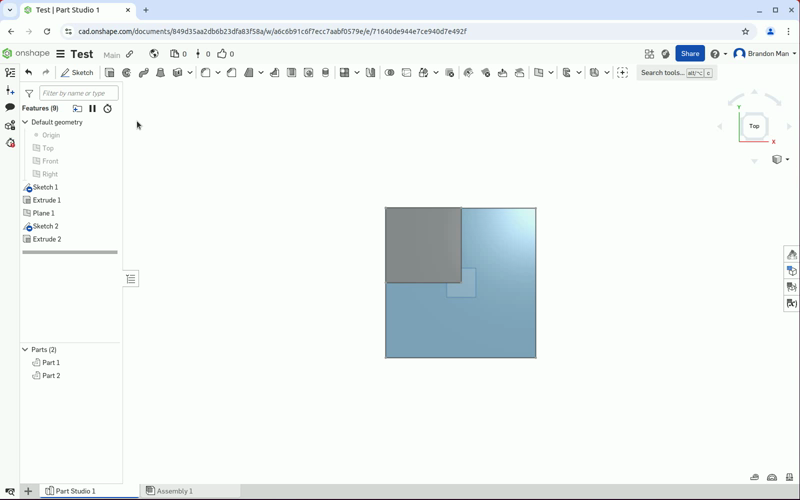
key(shift+7)
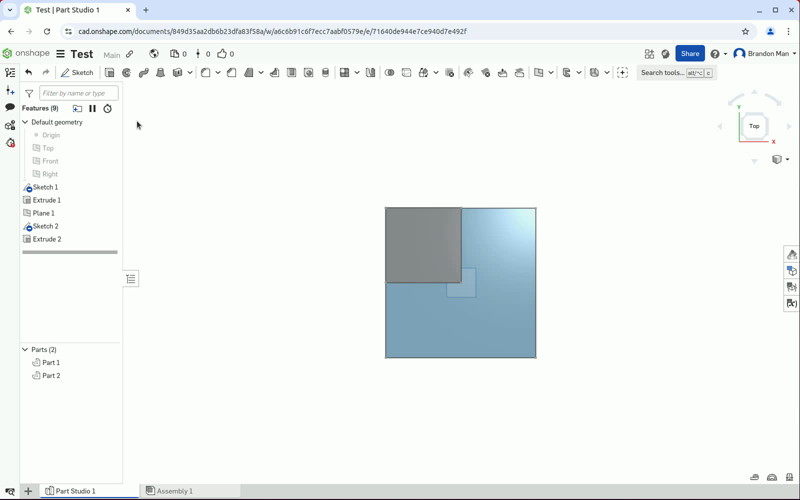
key(up, 3)
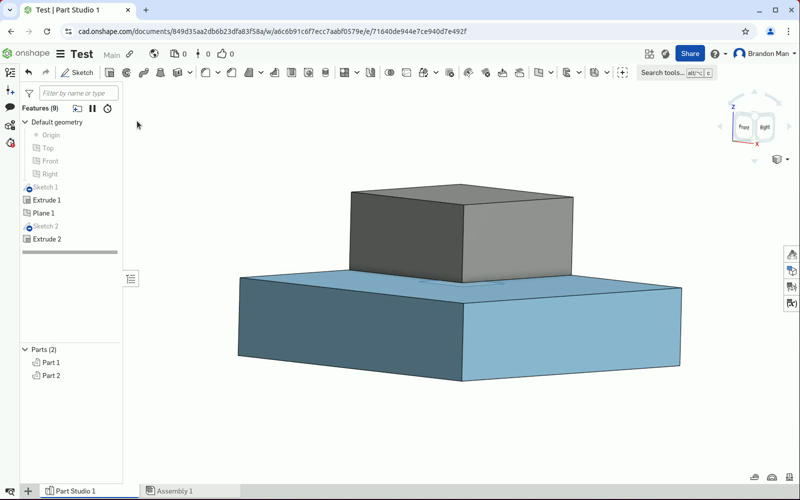
key(left, 3)
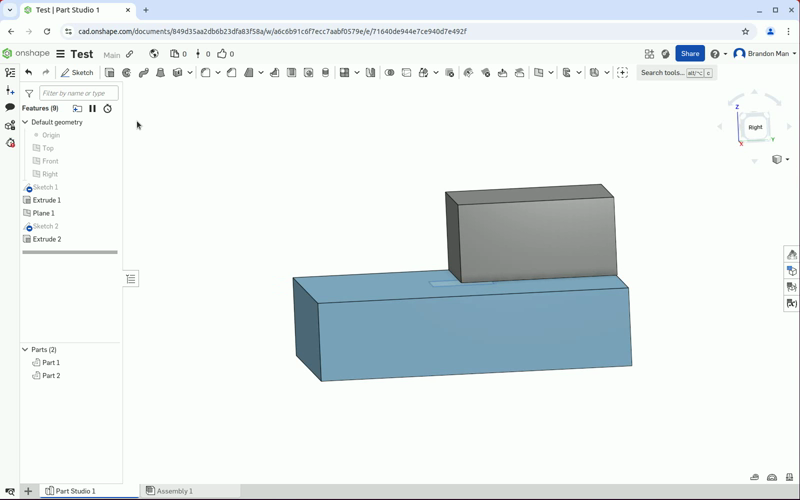
key(right, 3)
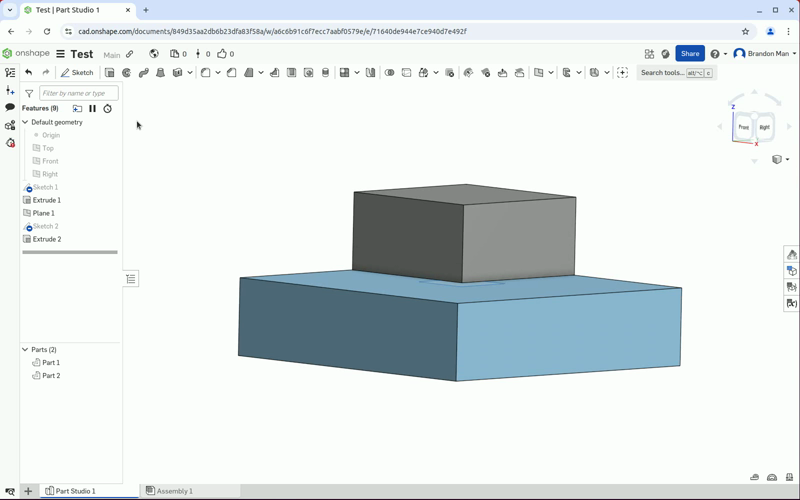
key(down, 3)
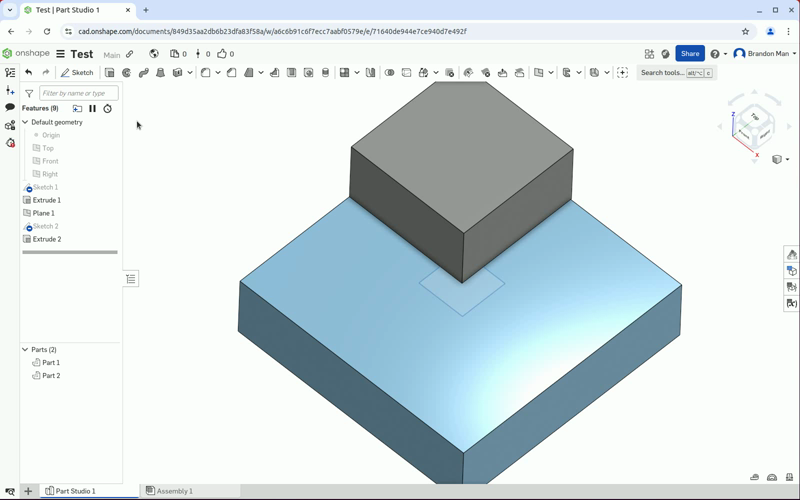
mouse_move(73, 189)
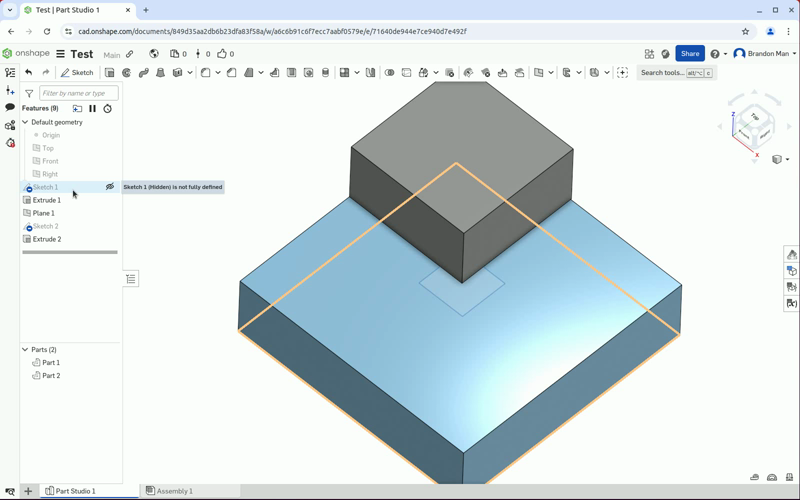
click(73, 189)